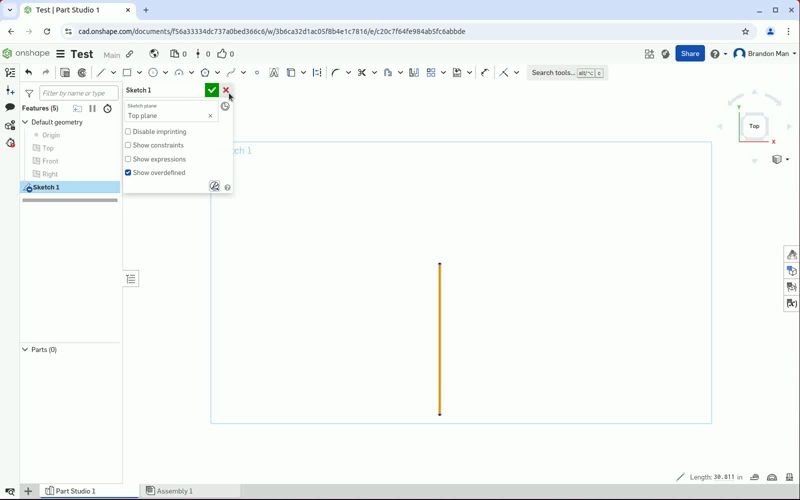
key(shift+h)
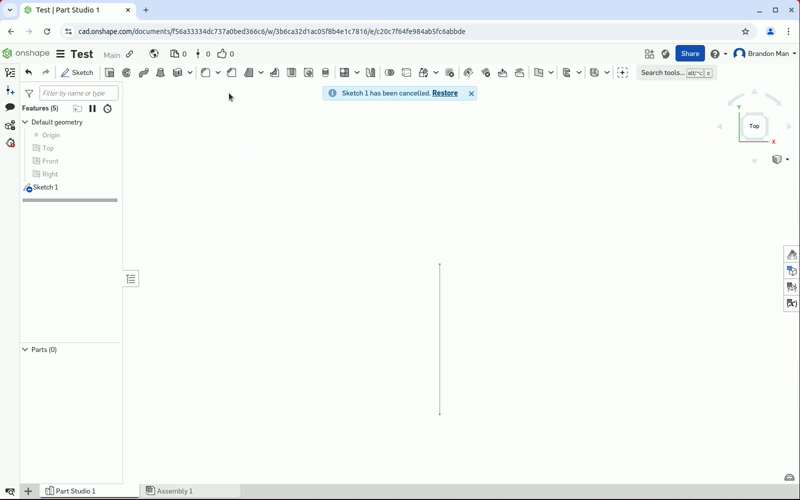
key(shift+s)
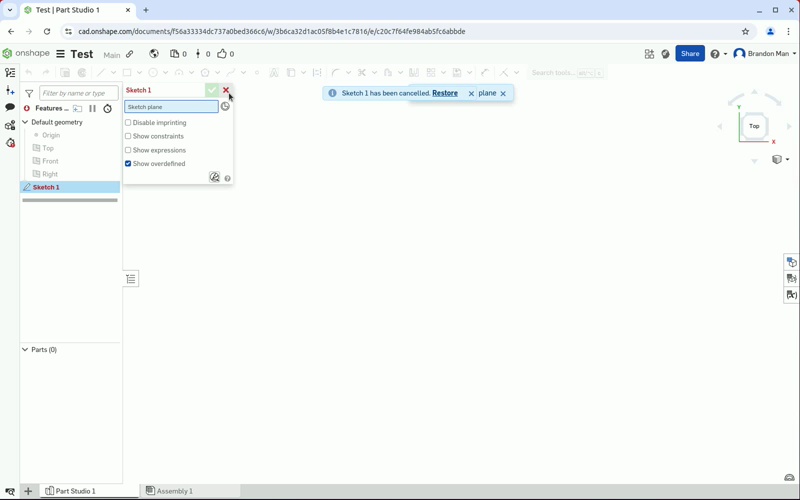
mouse_move(73, 150)
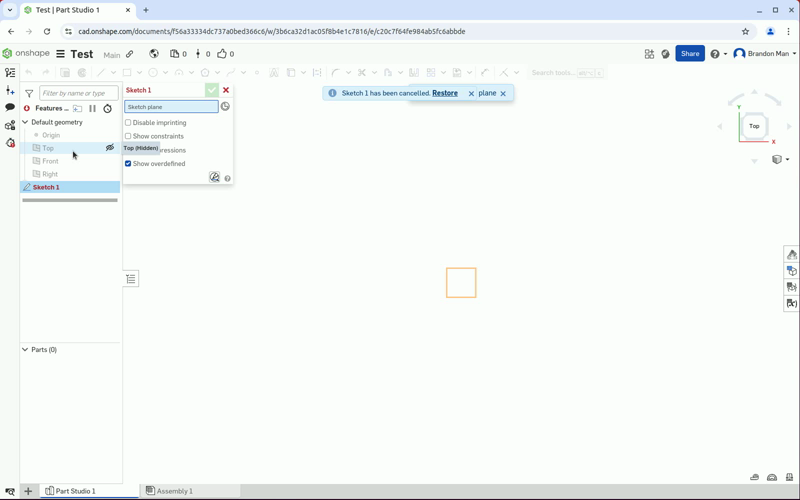
click(73, 150)
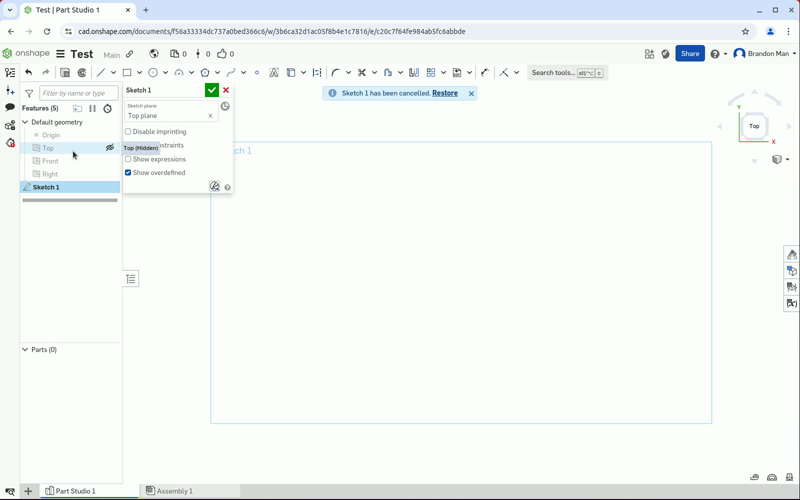
mouse_move(73, 352)
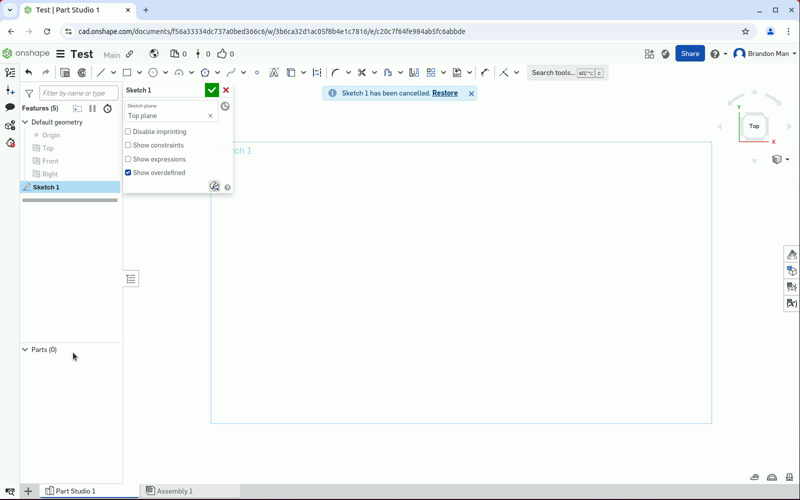
key(y)
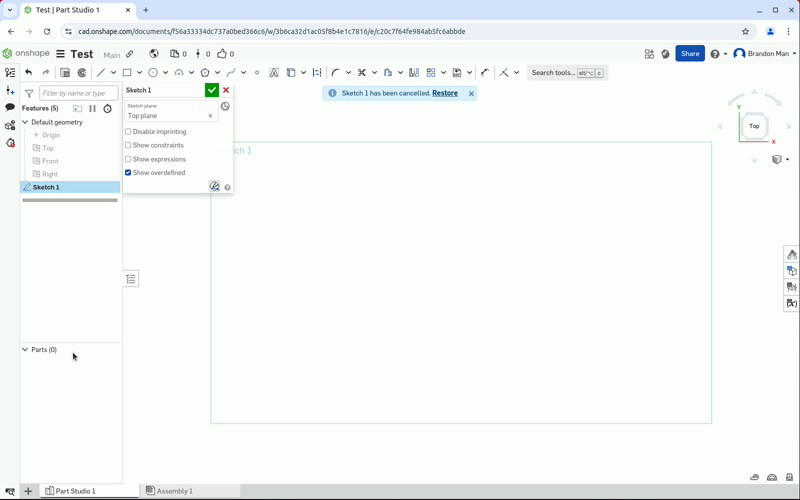
key(l)
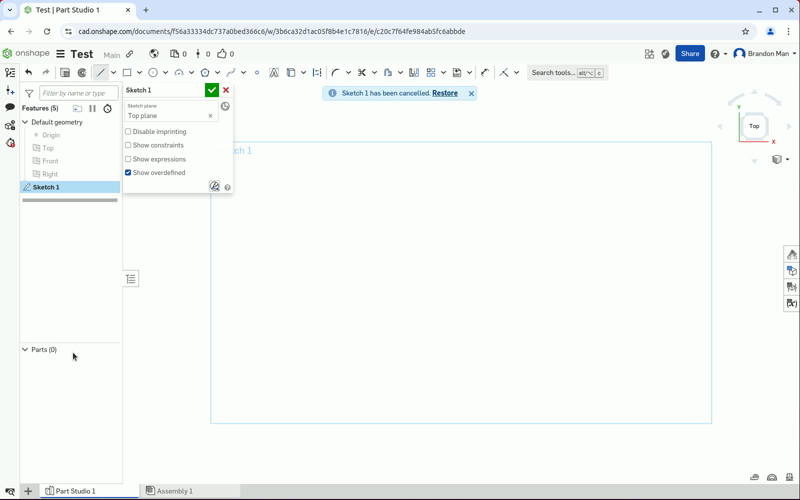
key_down(shift)
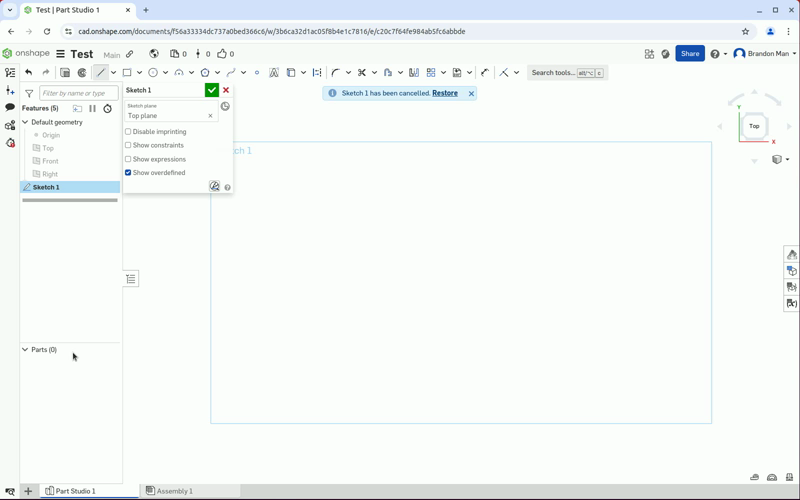
mouse_move(407, 327)
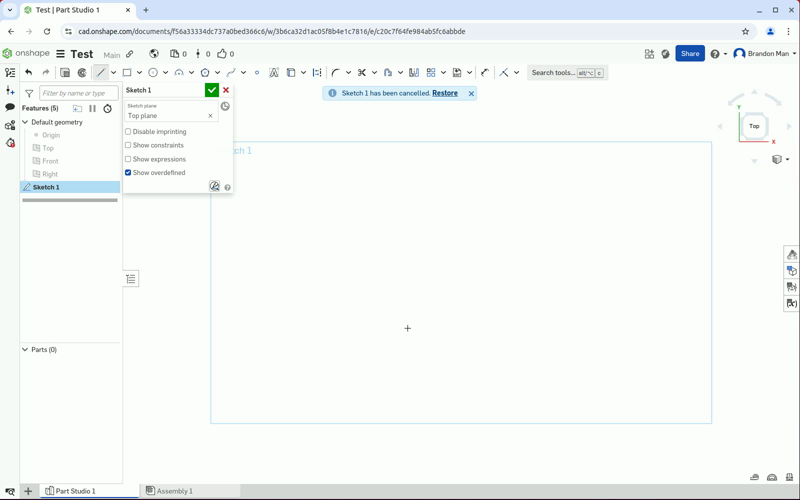
click(407, 327)
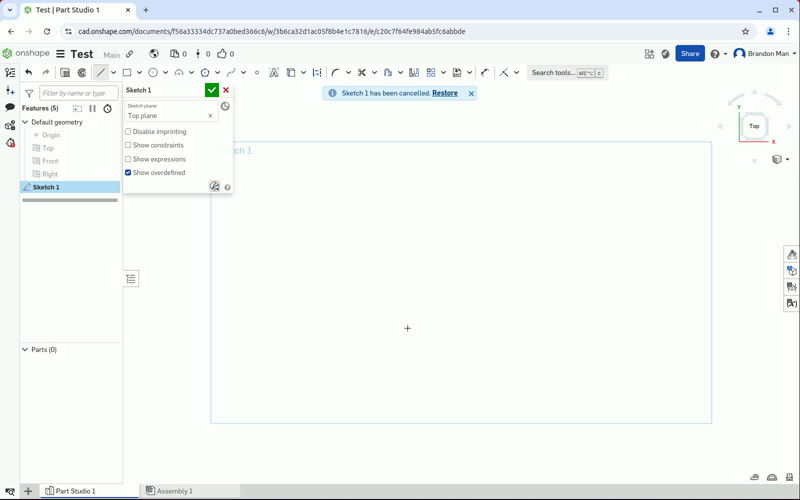
key_up(shift)
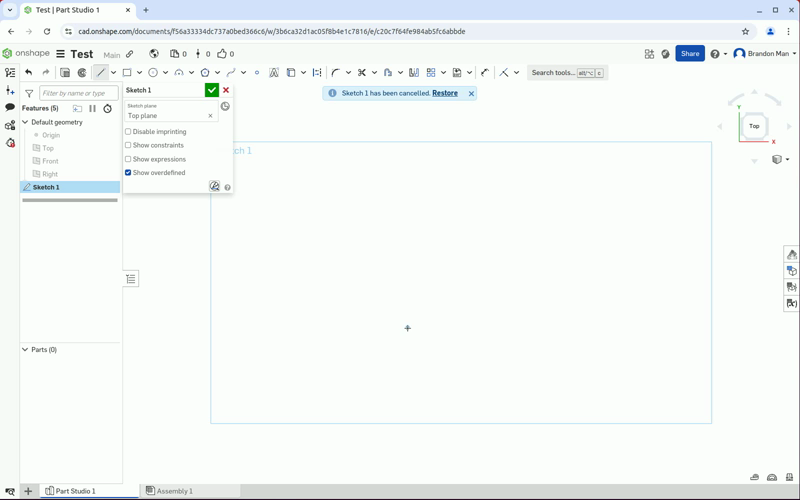
key_down(shift)
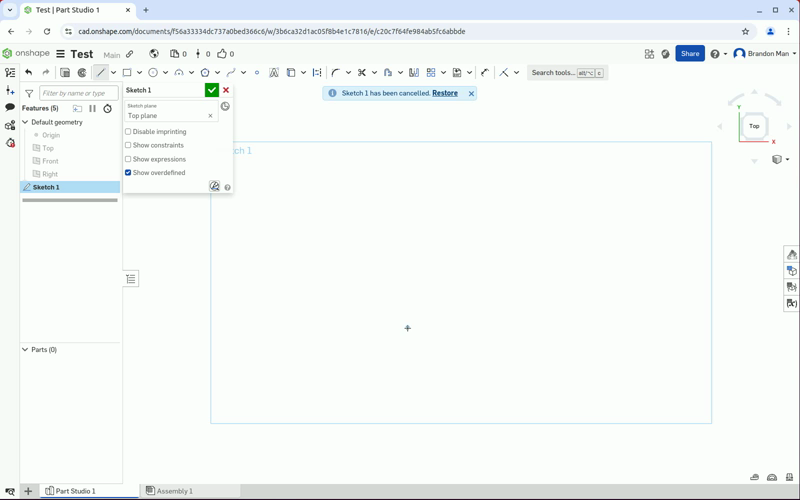
mouse_move(533, 327)
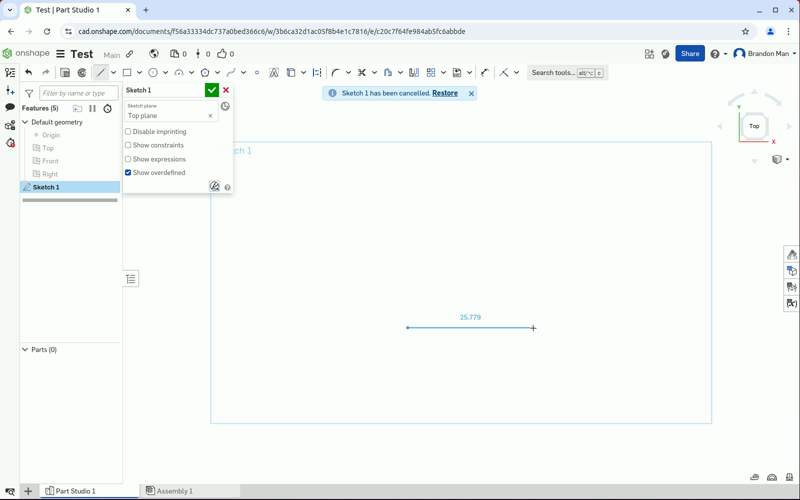
click(533, 327)
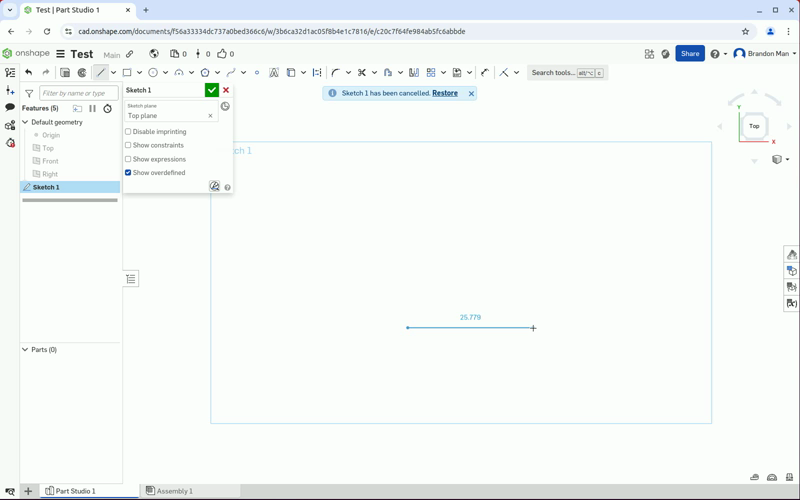
key_up(shift)
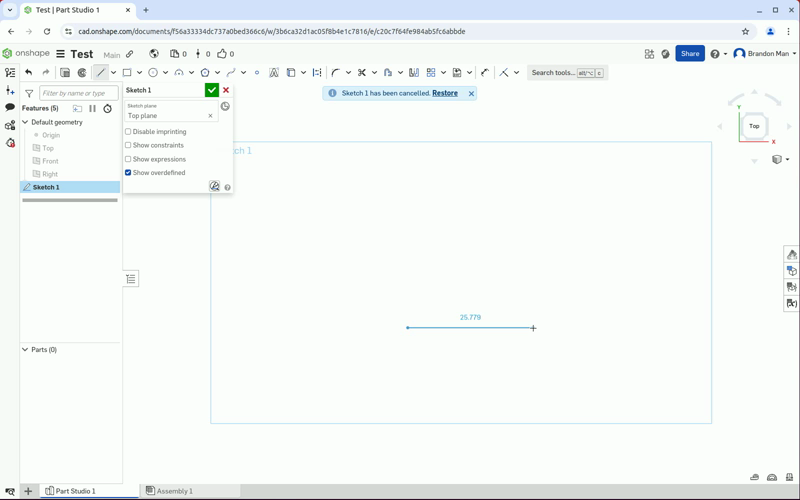
key_down(shift)
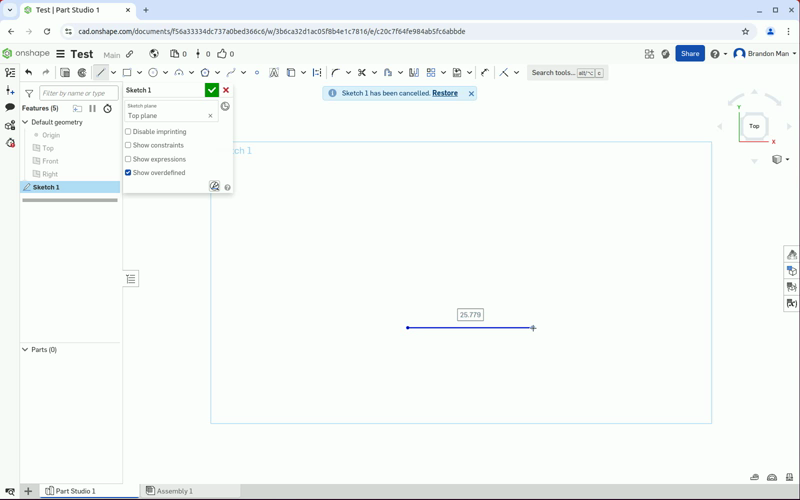
mouse_move(533, 170)
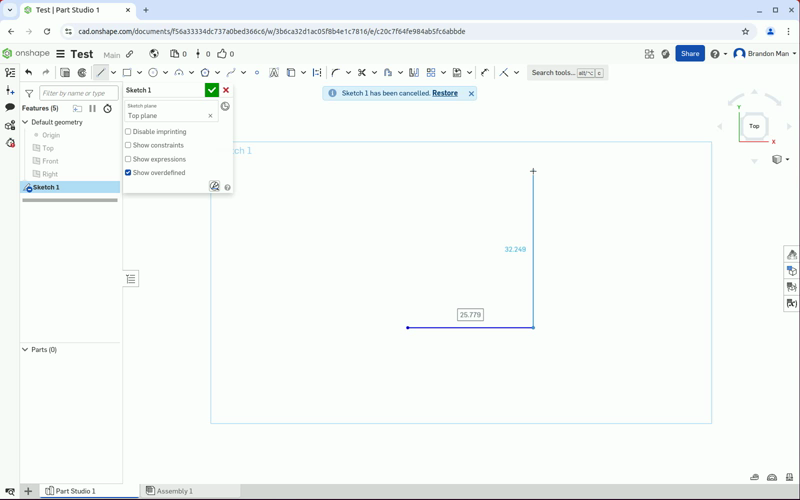
click(533, 170)
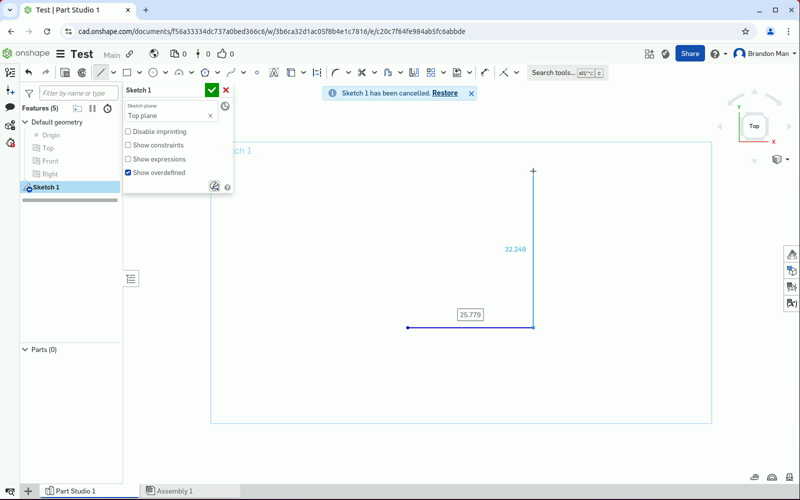
key_up(shift)
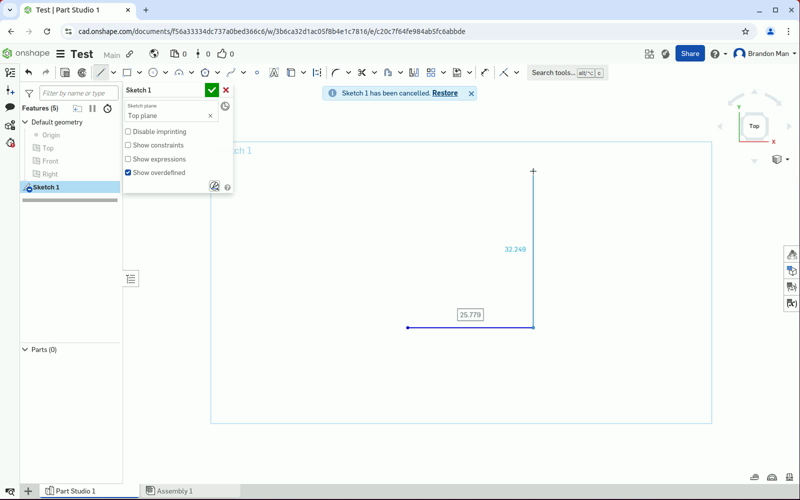
key_down(shift)
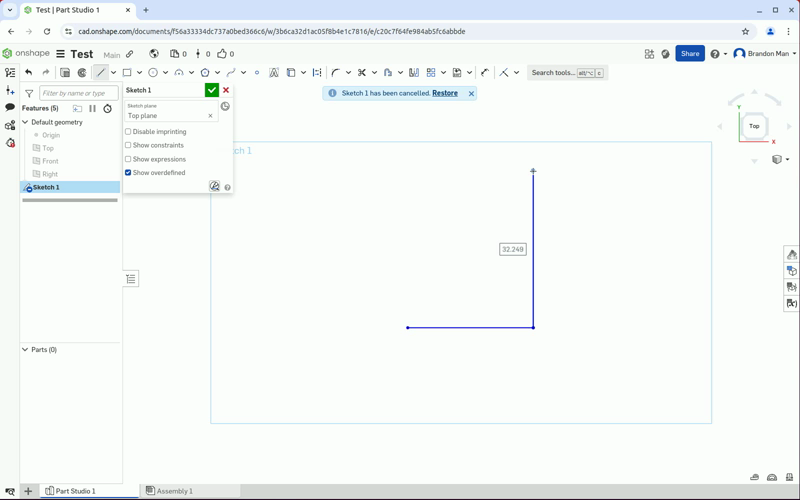
mouse_move(407, 170)
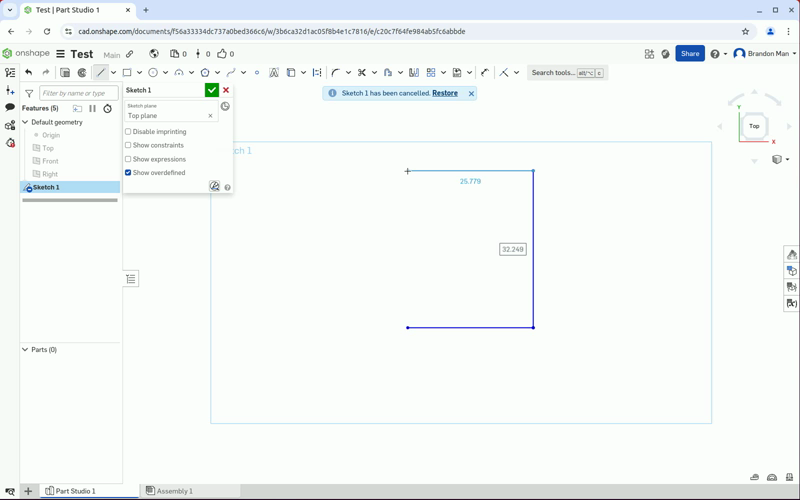
click(407, 170)
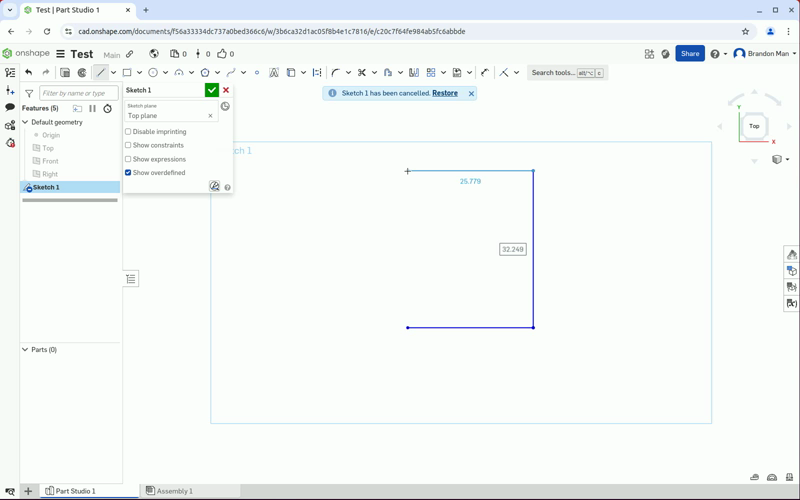
key_up(shift)
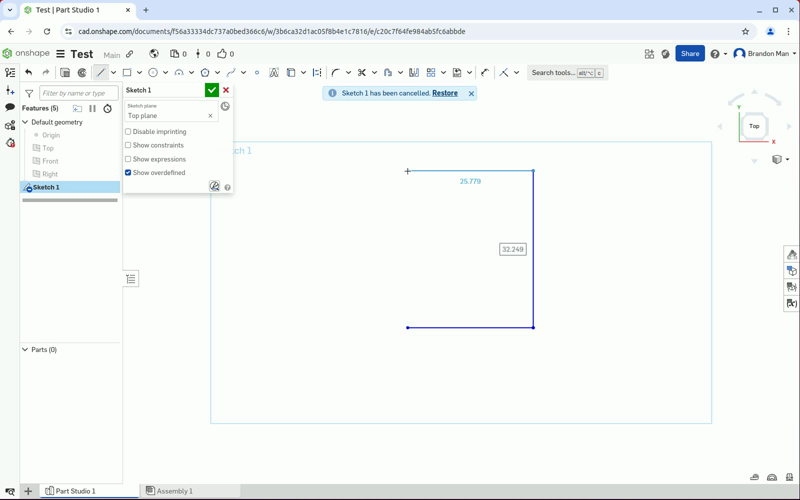
key_down(shift)
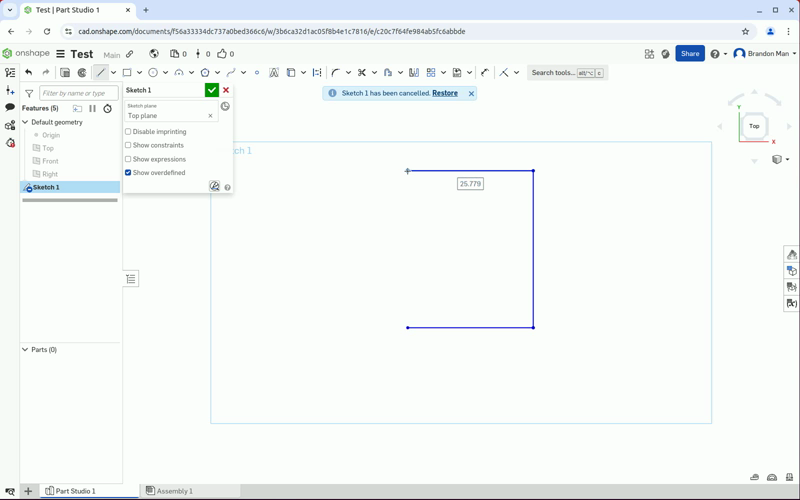
mouse_move(407, 327)
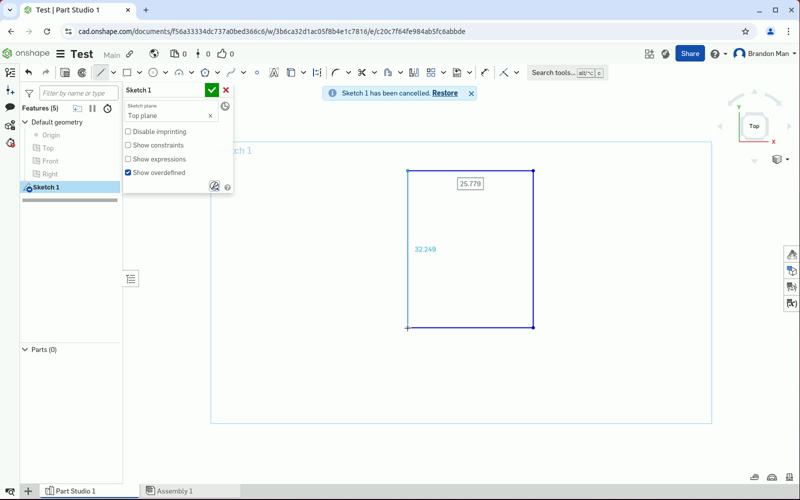
key_up(shift)
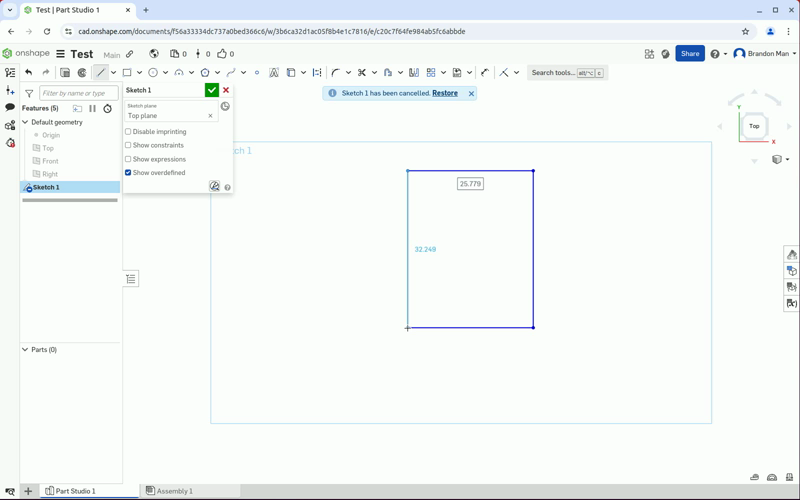
click(407, 327)
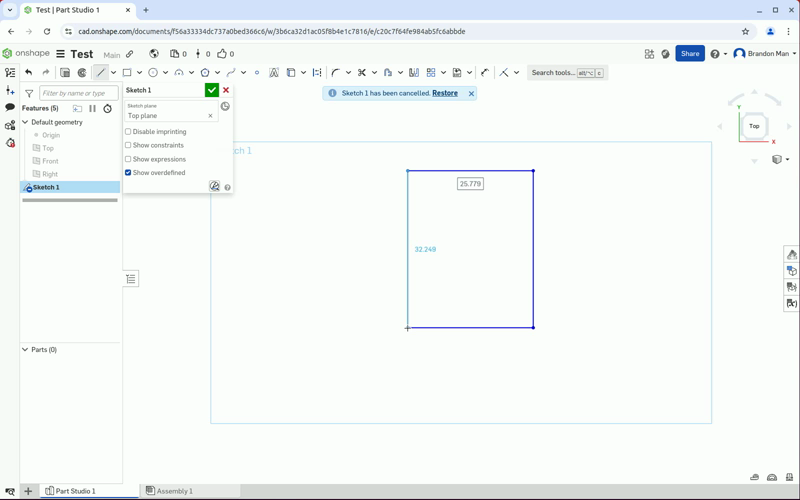
key(esc)
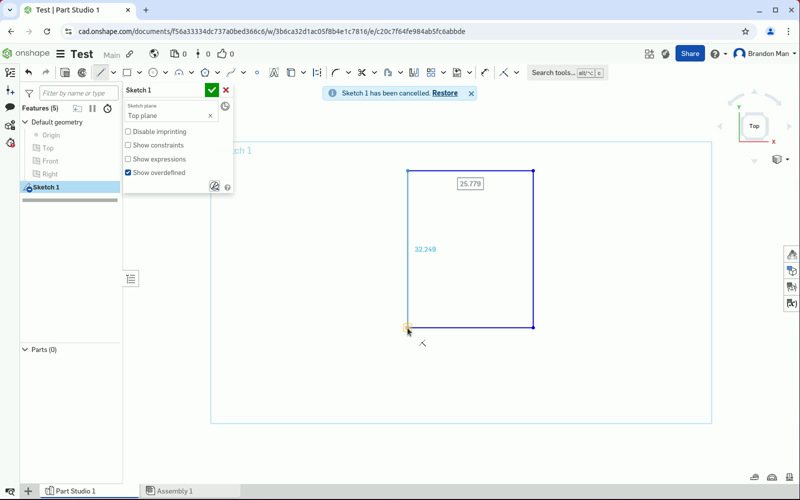
mouse_move(459, 309)
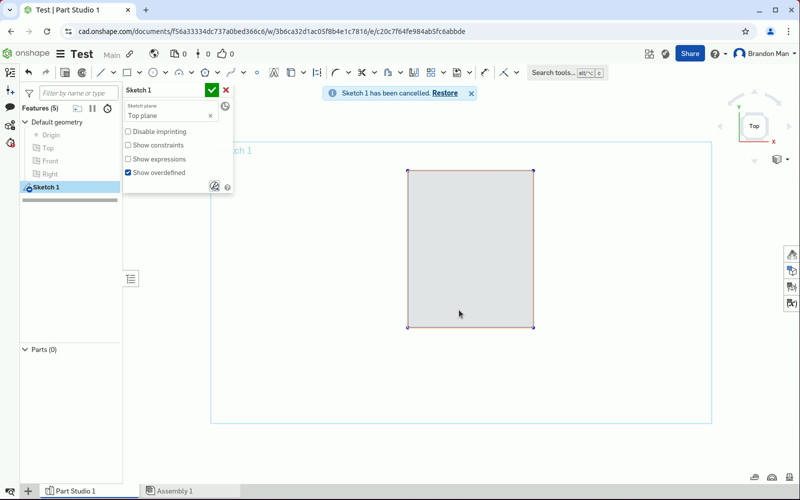
click(459, 309)
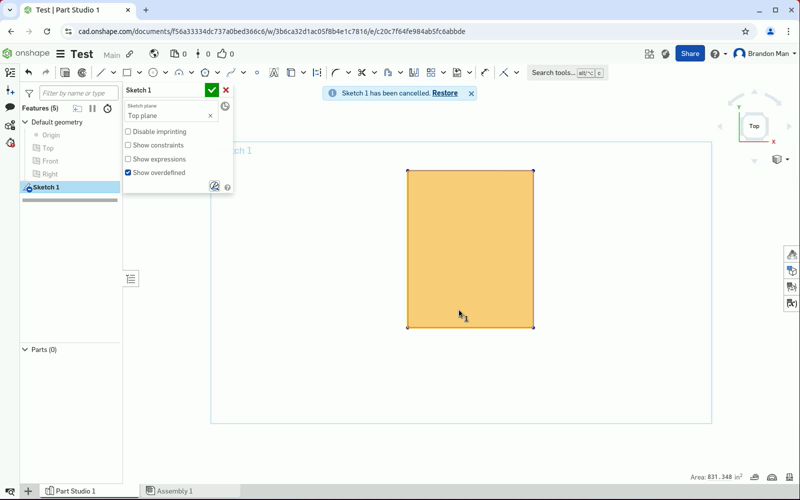
mouse_move(73, 352)
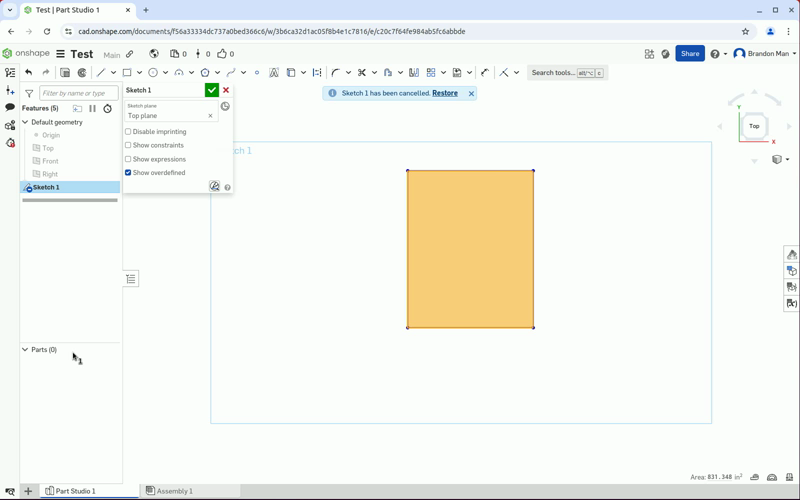
key(shift+y)
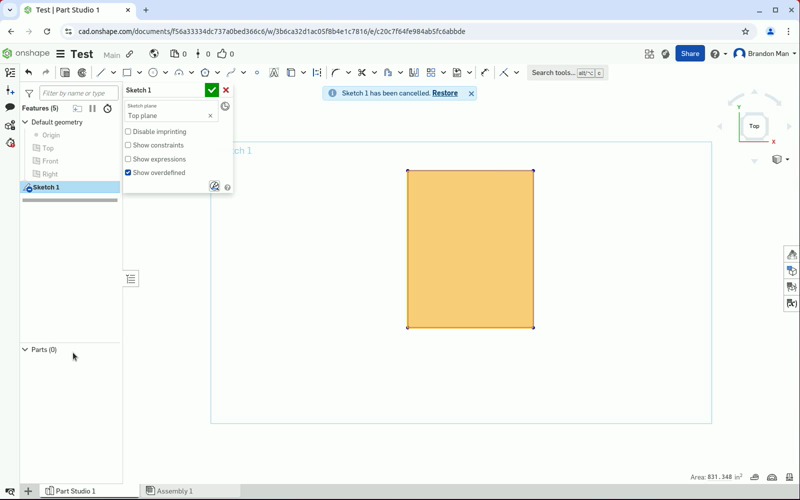
key(shift+e)
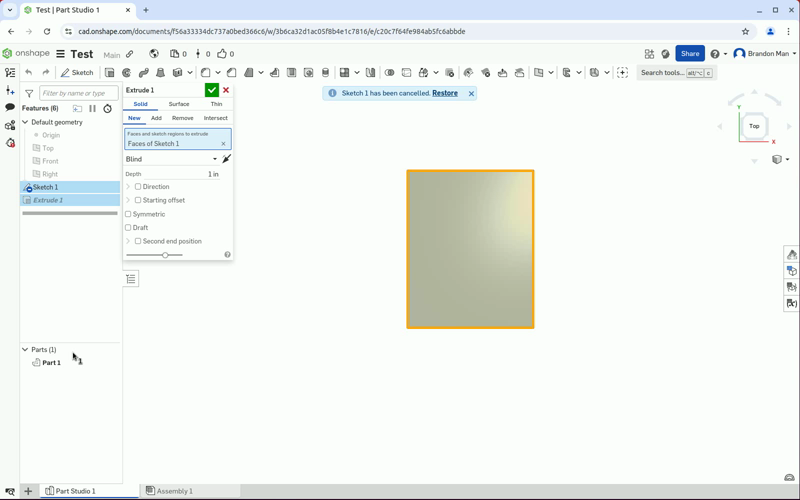
mouse_move(143, 106)
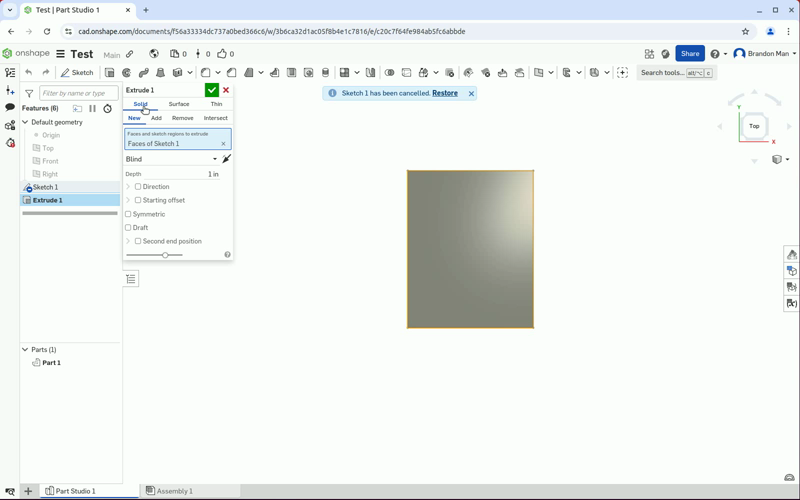
click(143, 106)
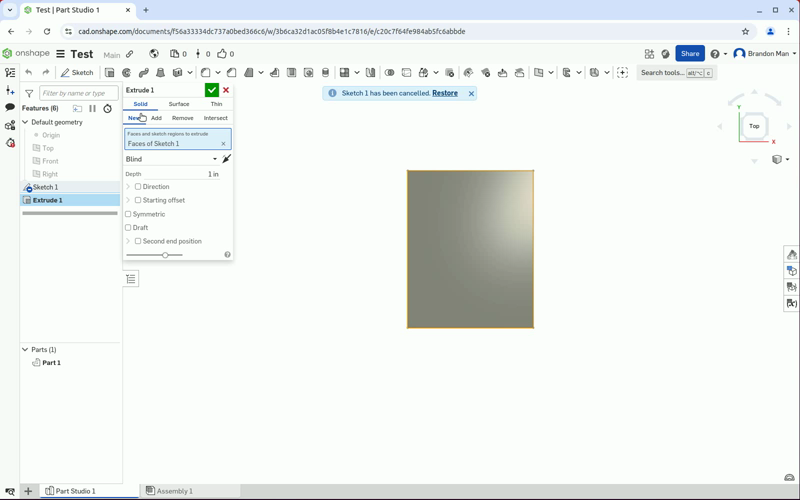
mouse_move(137, 120)
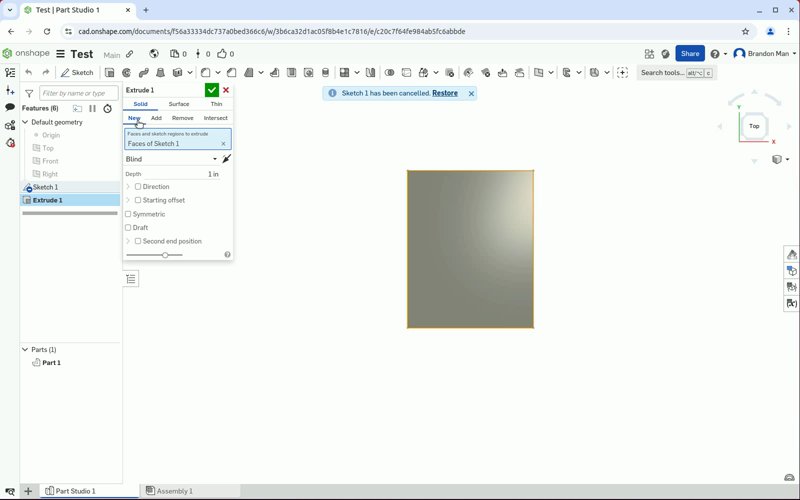
click(137, 120)
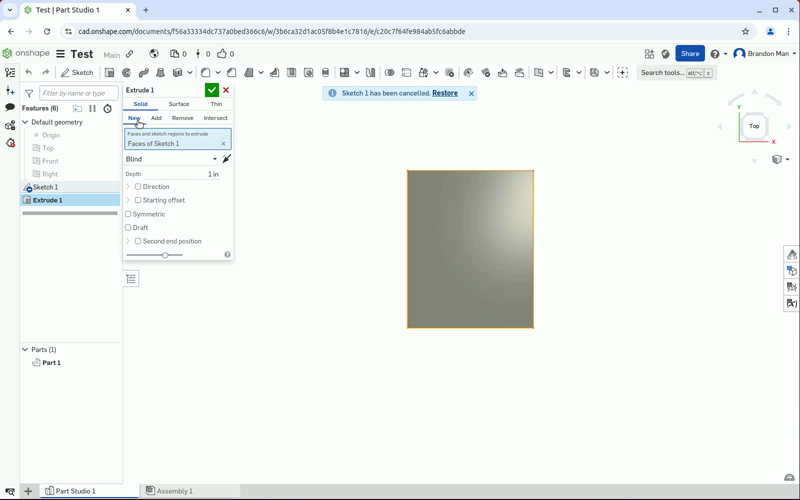
key(tab, 4)
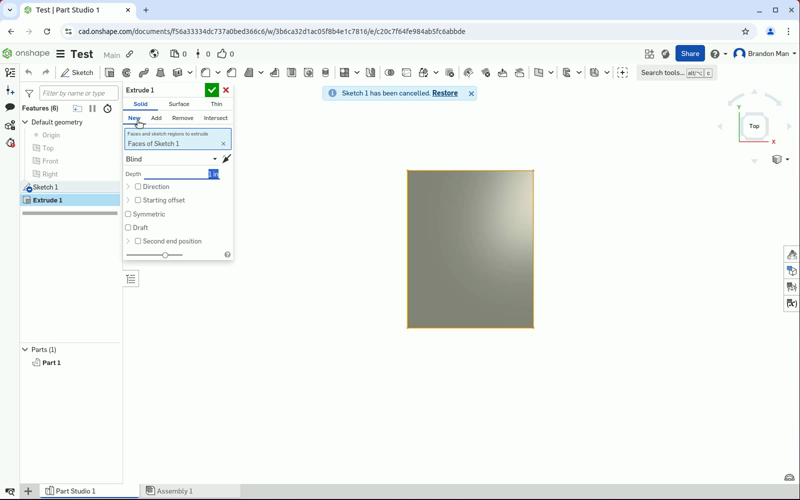
text(11.073)
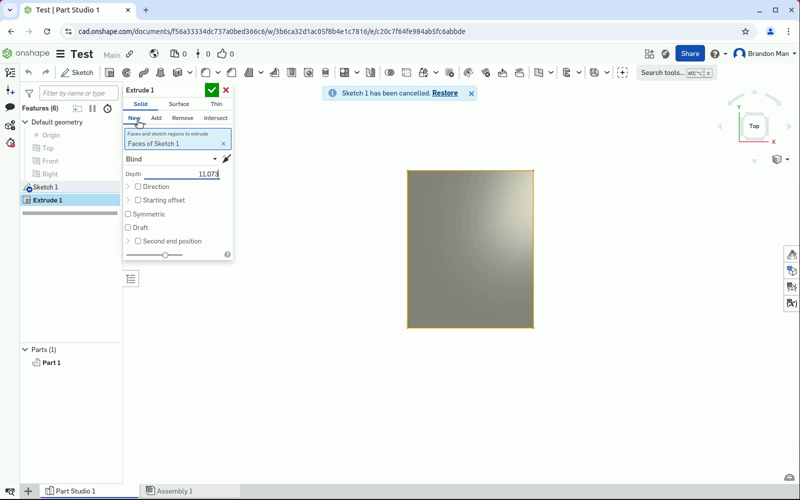
key(enter)
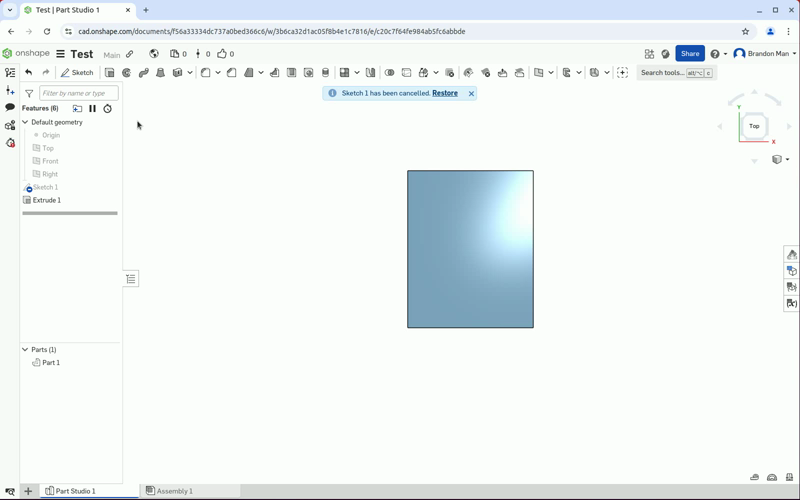
key(shift+h)
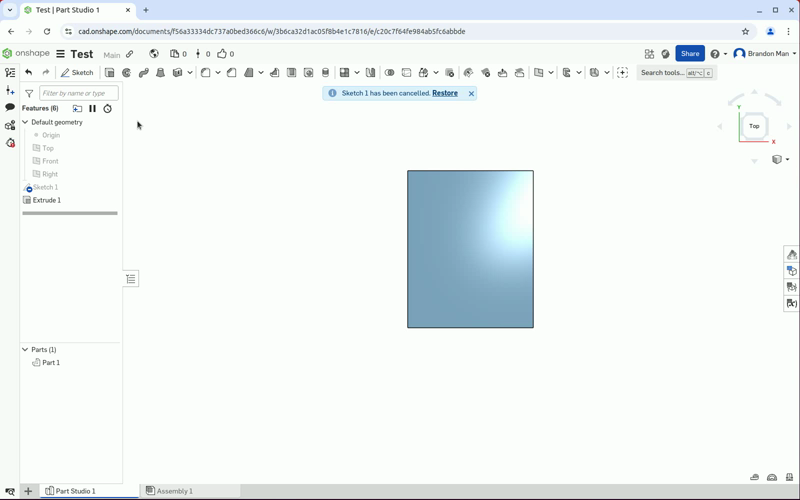
key(shift+h)
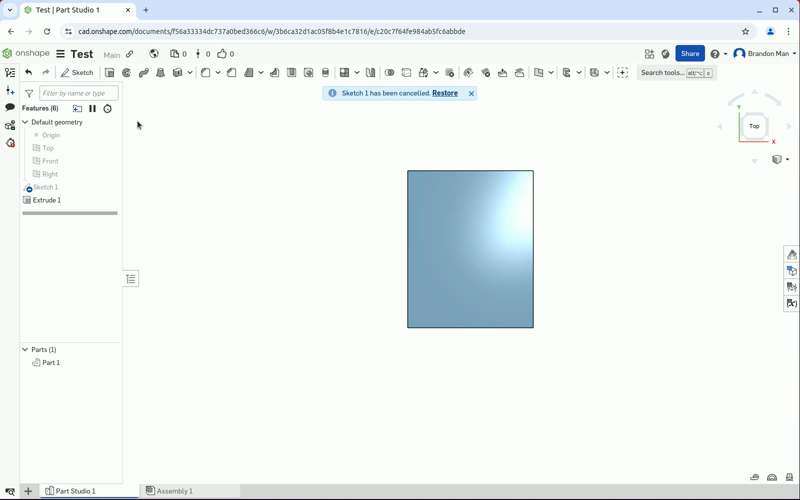
mouse_move(73, 189)
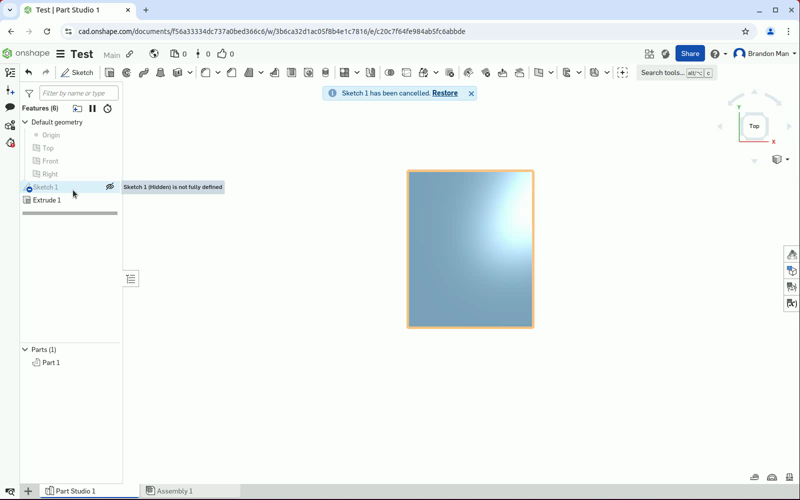
click(73, 189)
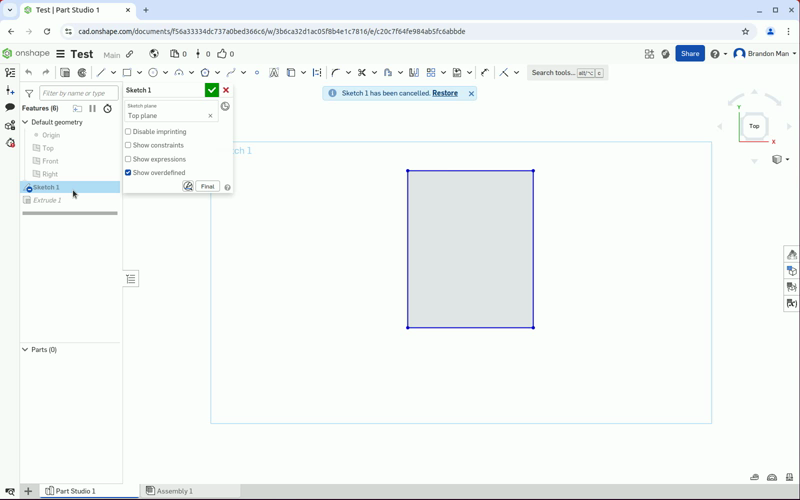
mouse_move(229, 92)
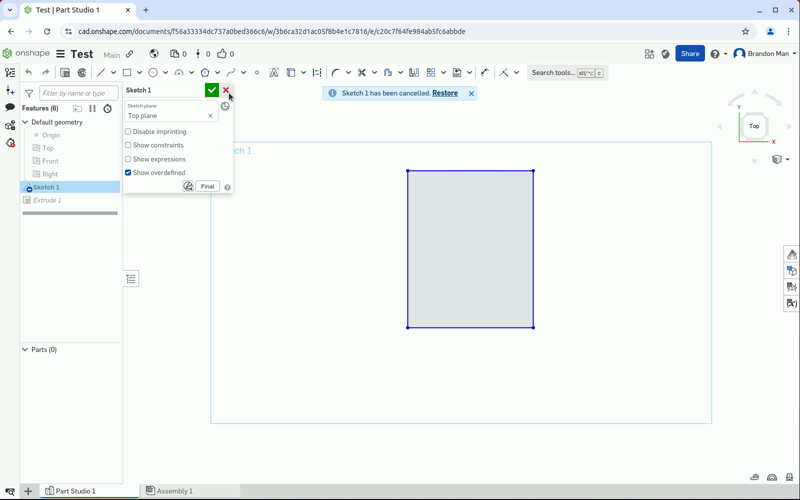
click(229, 92)
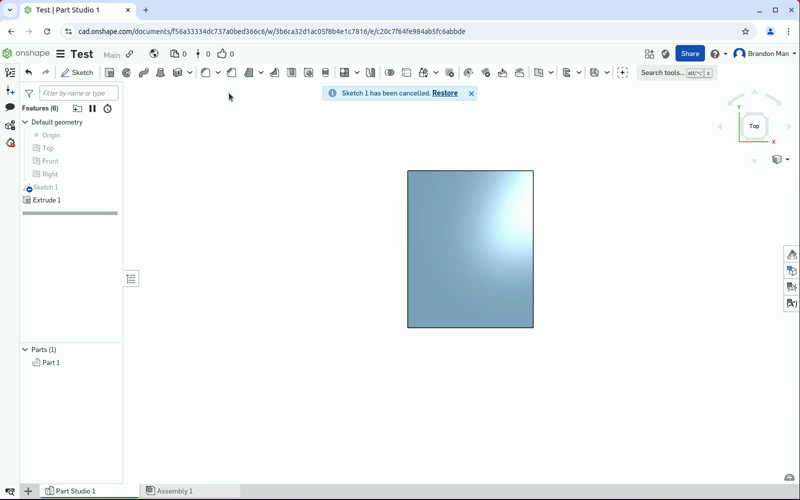
mouse_move(541, 75)
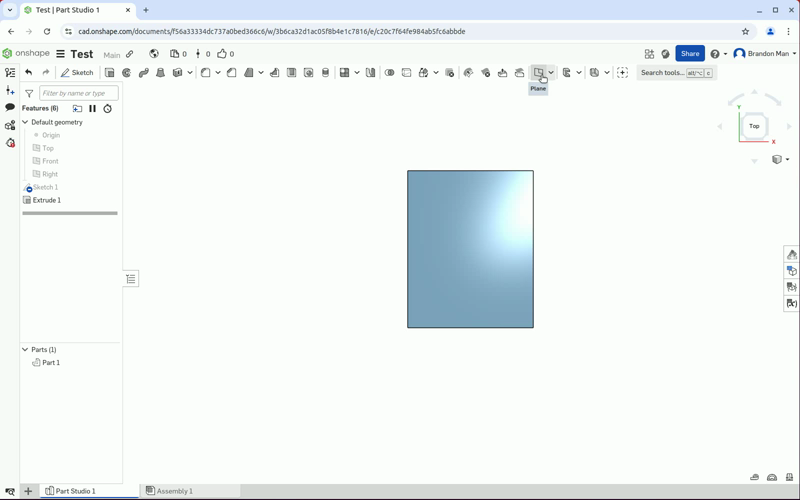
click(541, 75)
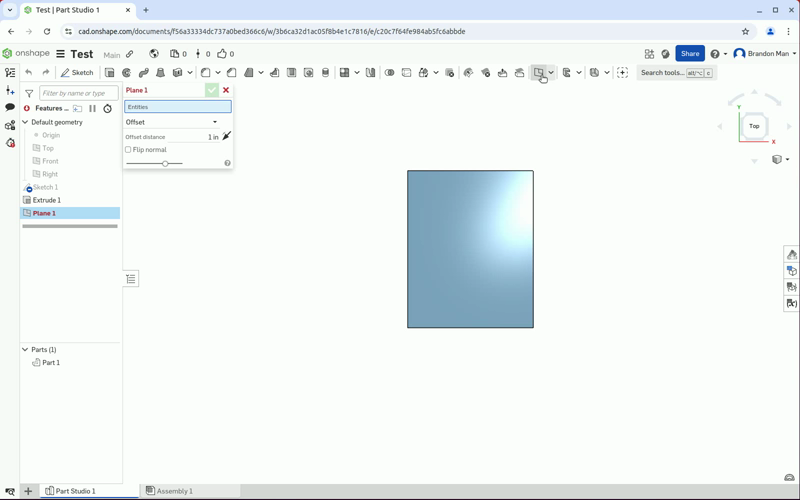
mouse_move(73, 150)
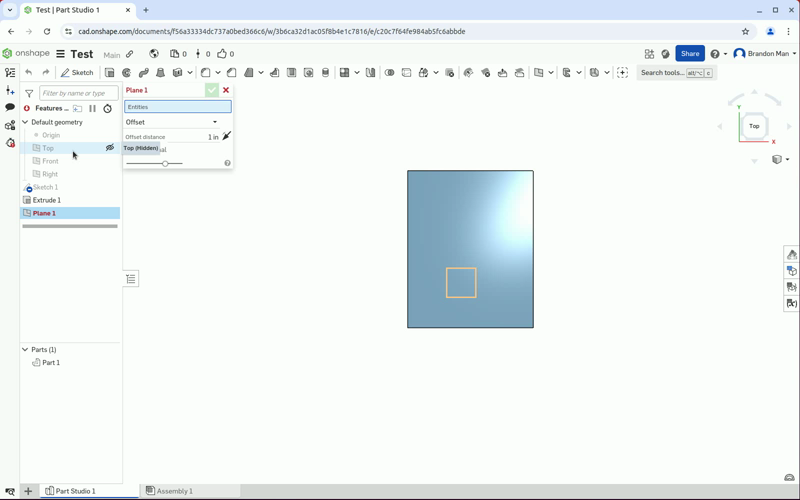
click(73, 150)
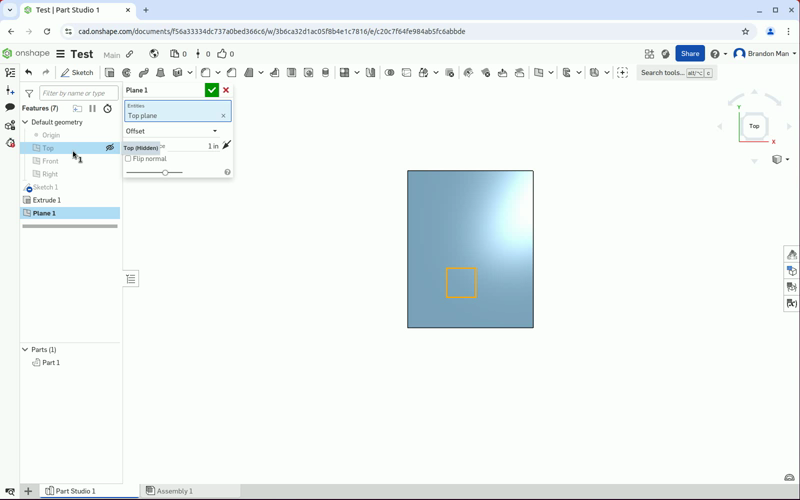
key(tab, 2)
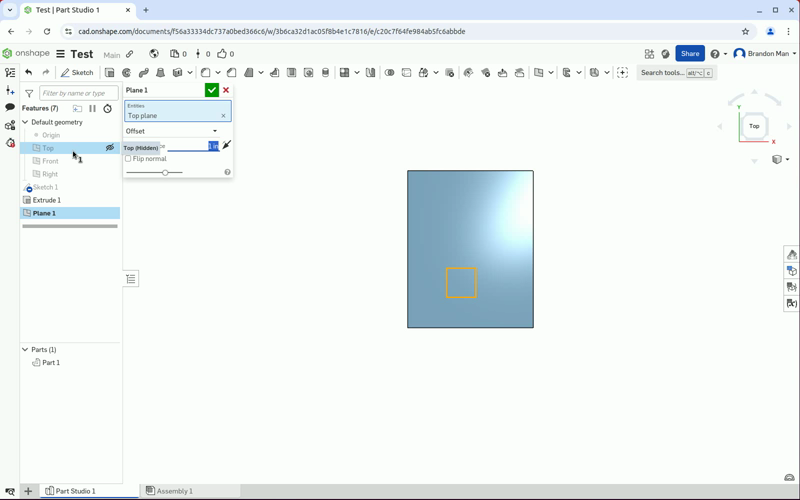
text(11.061)
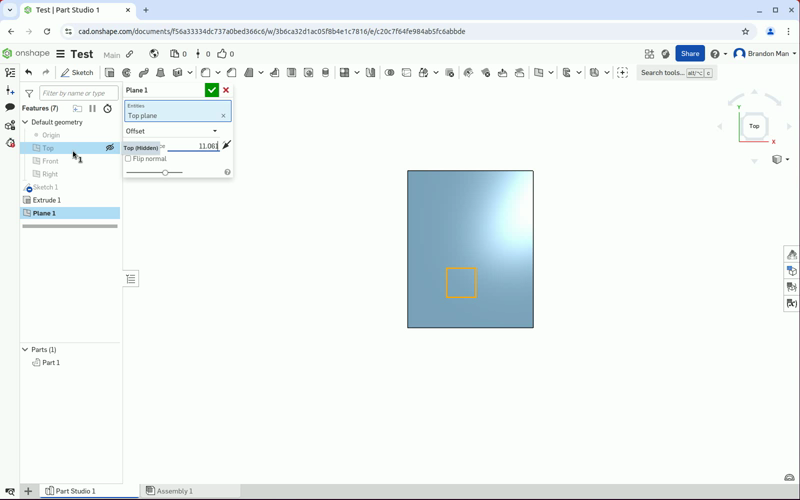
key(enter, 2)
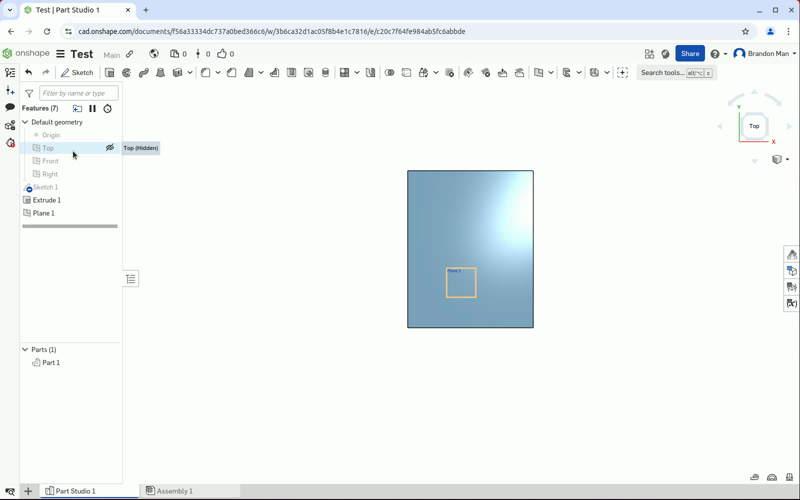
key(shift+s)
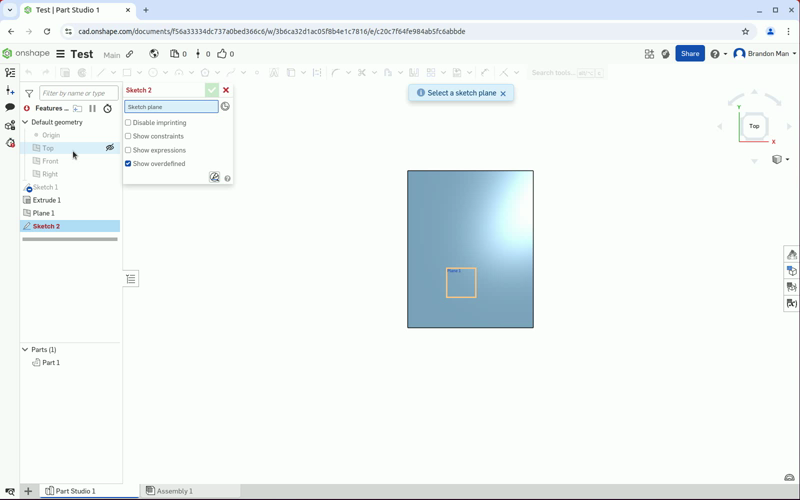
mouse_move(73, 215)
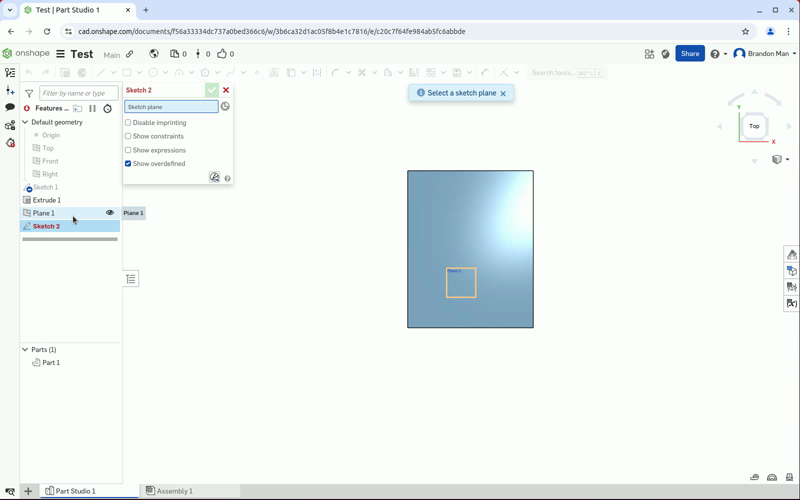
click(73, 215)
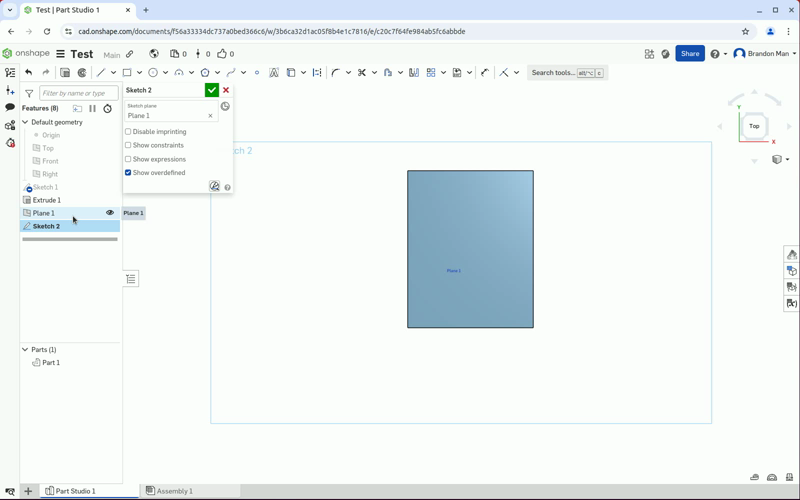
mouse_move(73, 352)
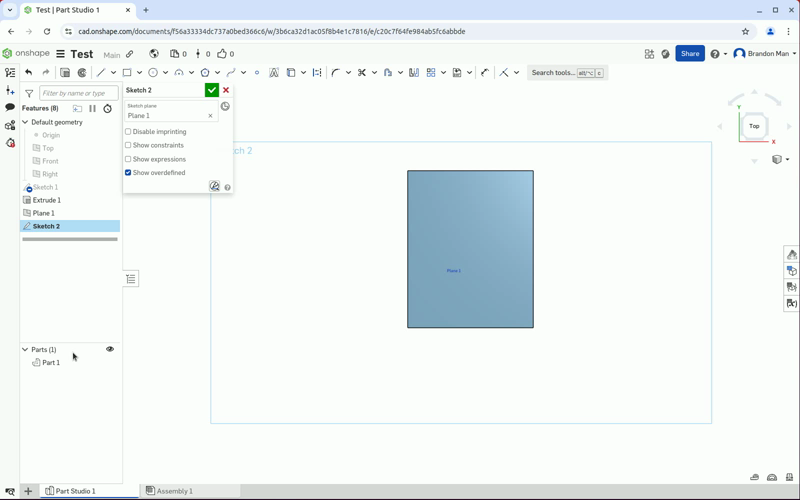
key(y)
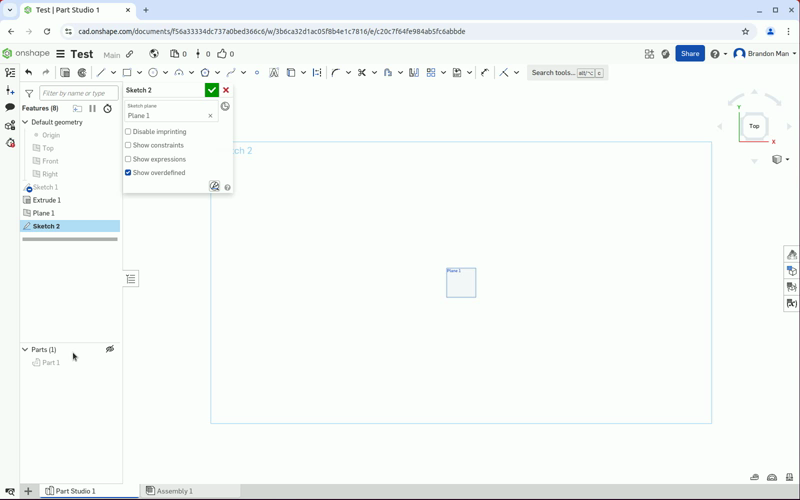
key(c)
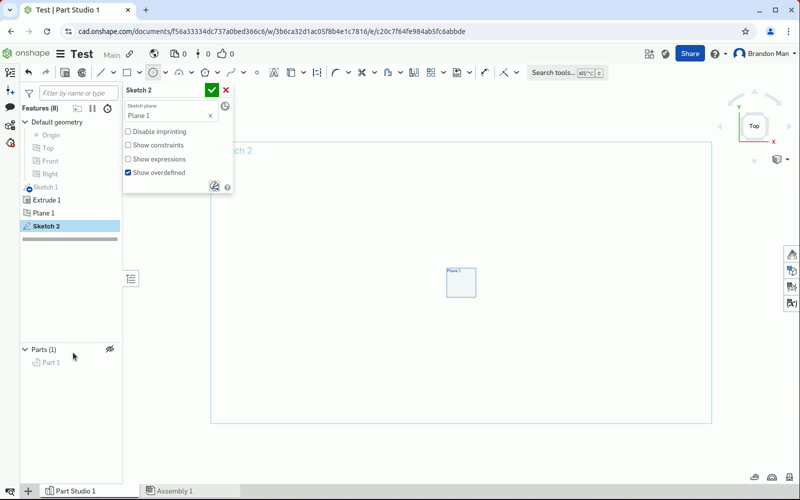
key_down(shift)
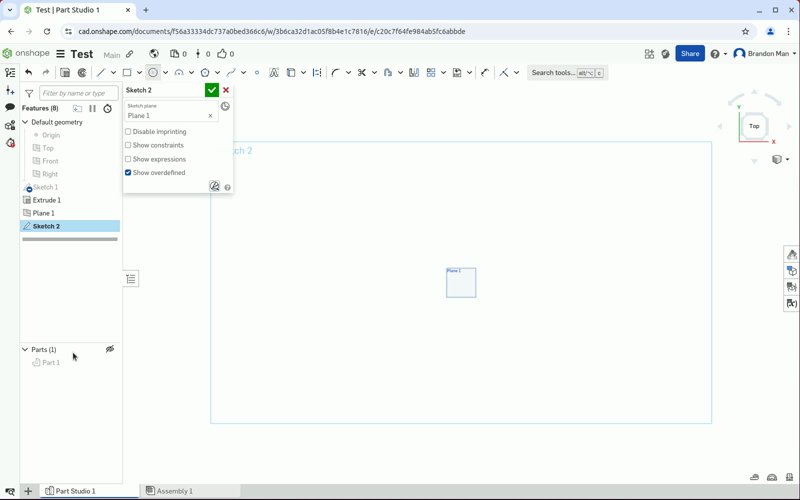
mouse_move(470, 249)
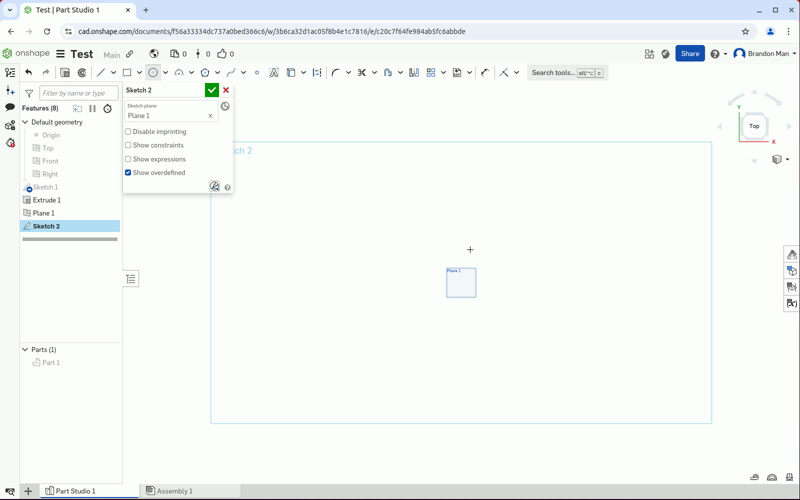
click(470, 249)
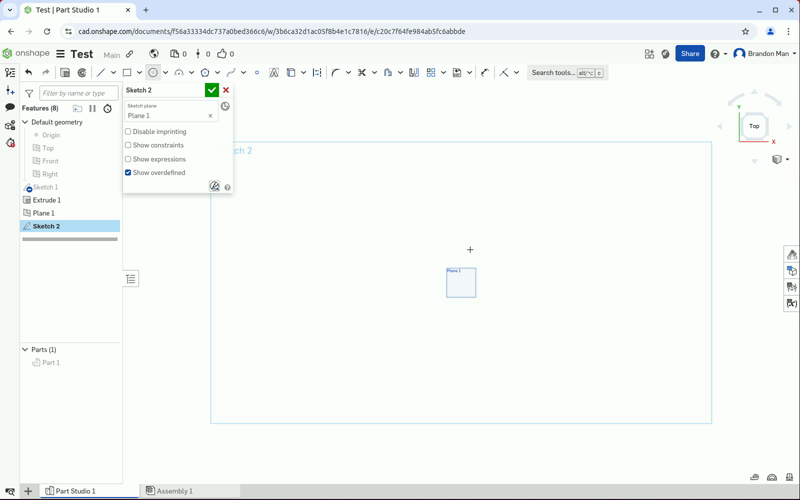
key_up(shift)
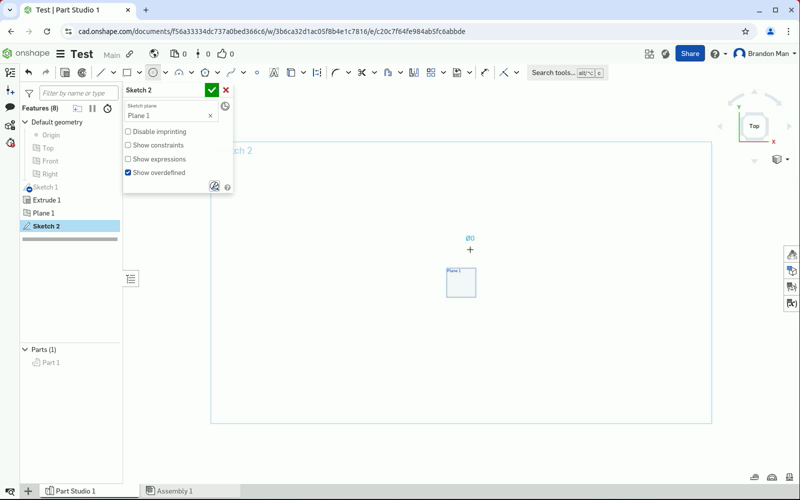
mouse_move(528, 249)
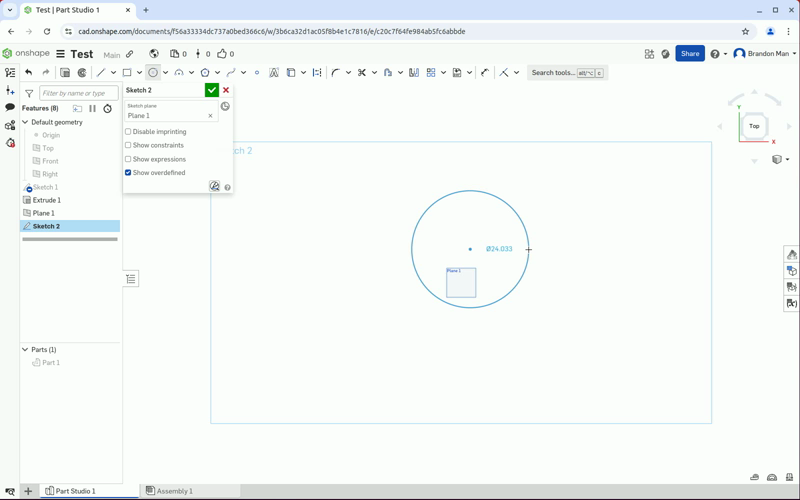
click(528, 249)
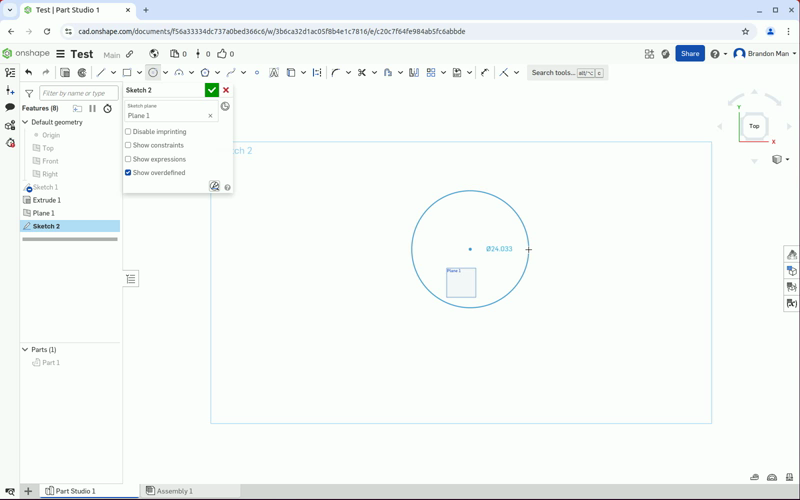
key(esc)
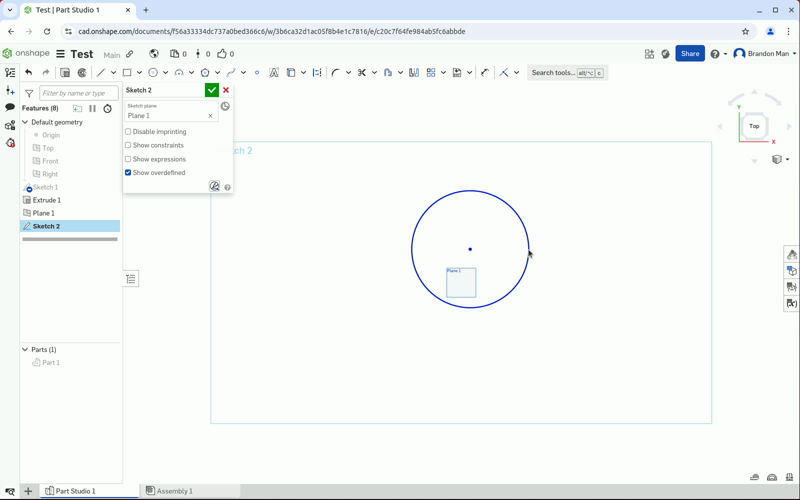
mouse_move(447, 207)
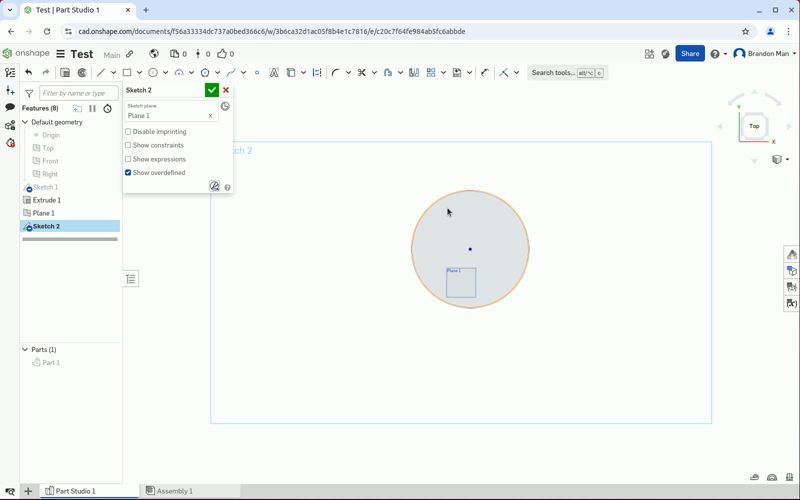
click(447, 207)
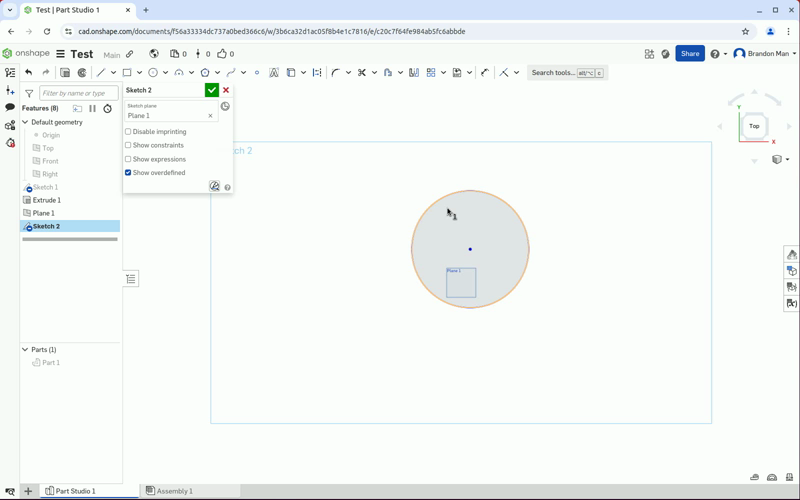
mouse_move(73, 352)
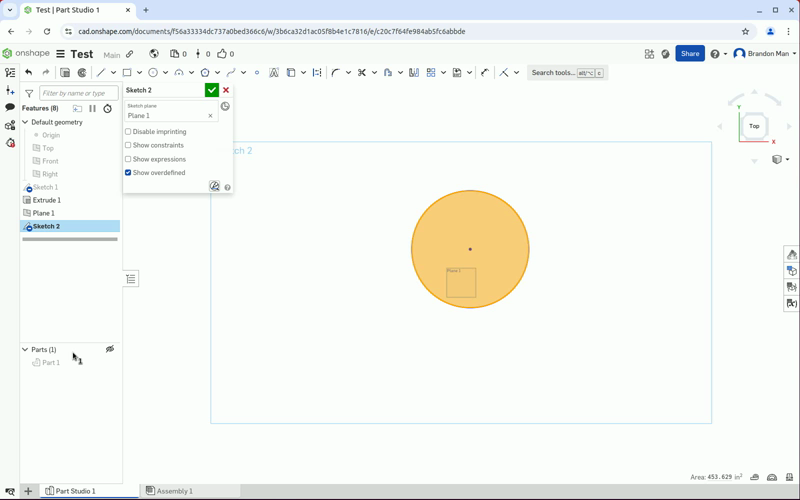
key(shift+y)
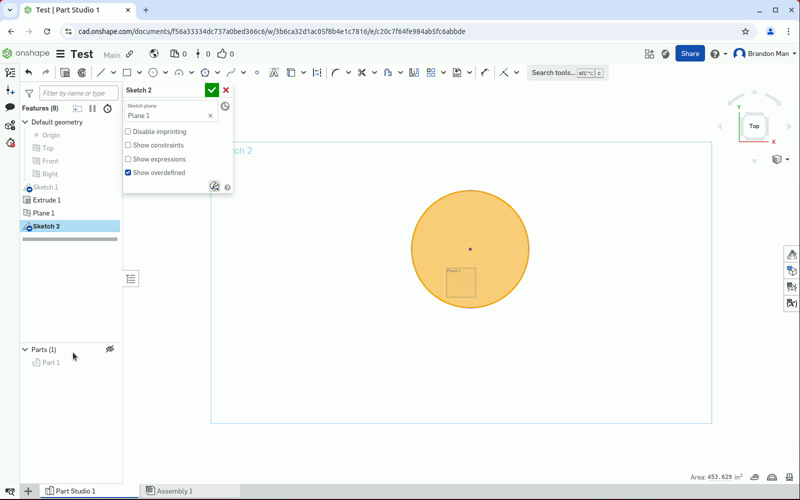
key(shift+e)
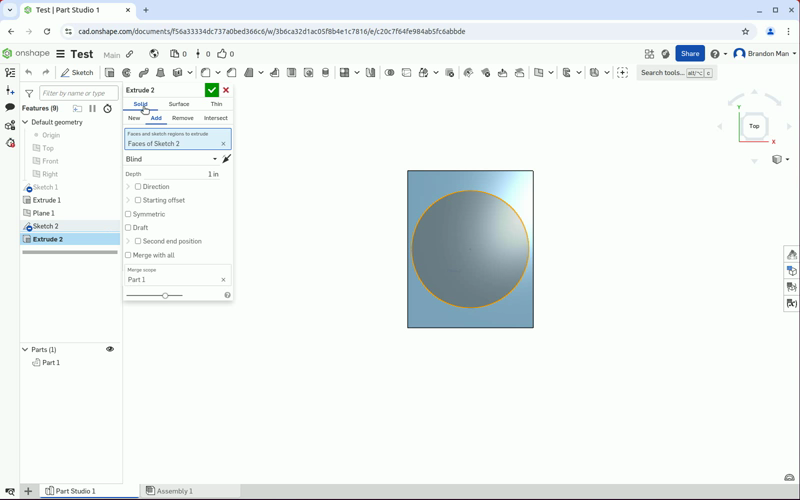
mouse_move(143, 106)
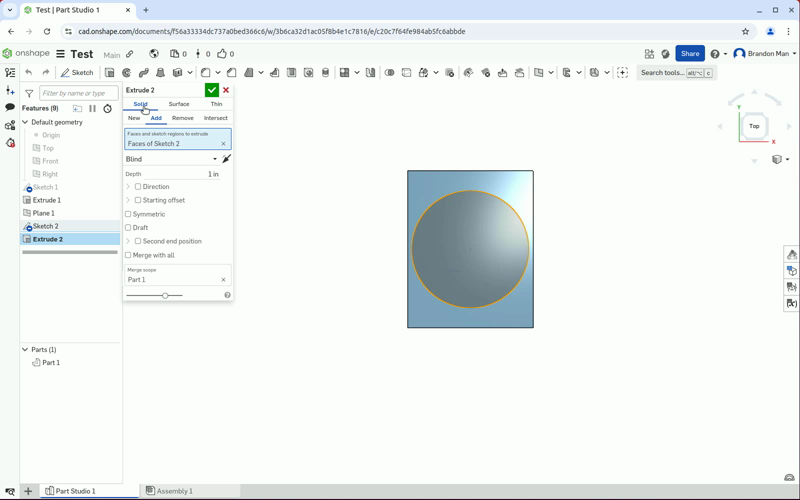
click(143, 106)
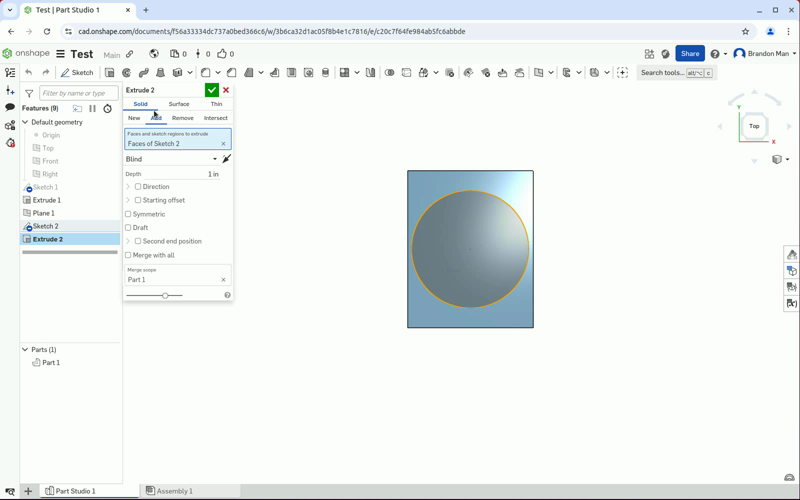
mouse_move(186, 120)
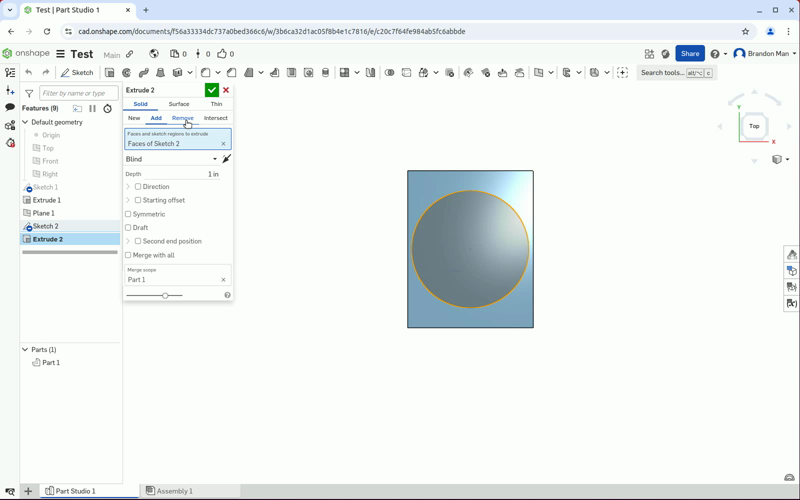
click(186, 120)
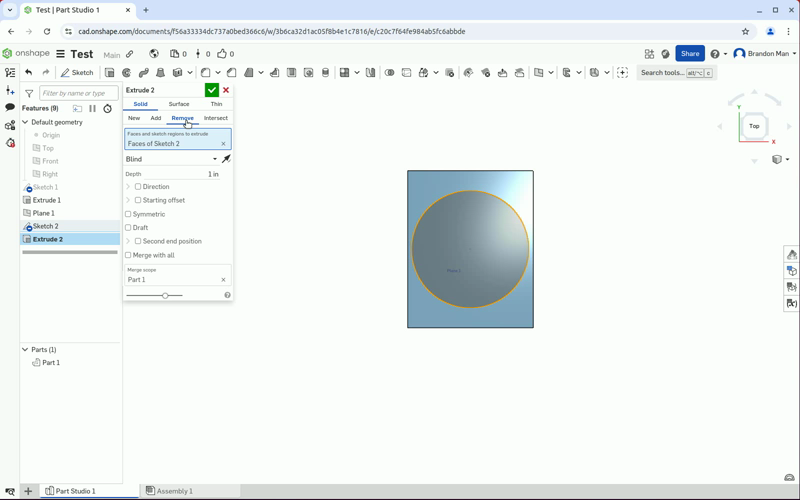
key(tab, 4)
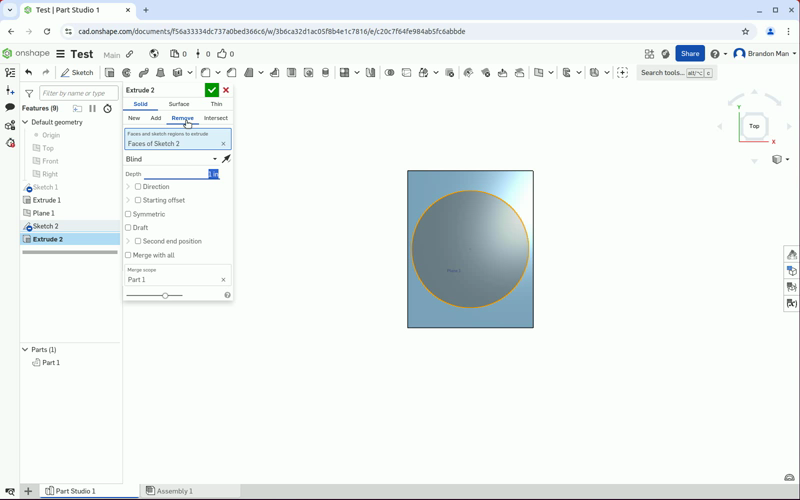
text(11.073)
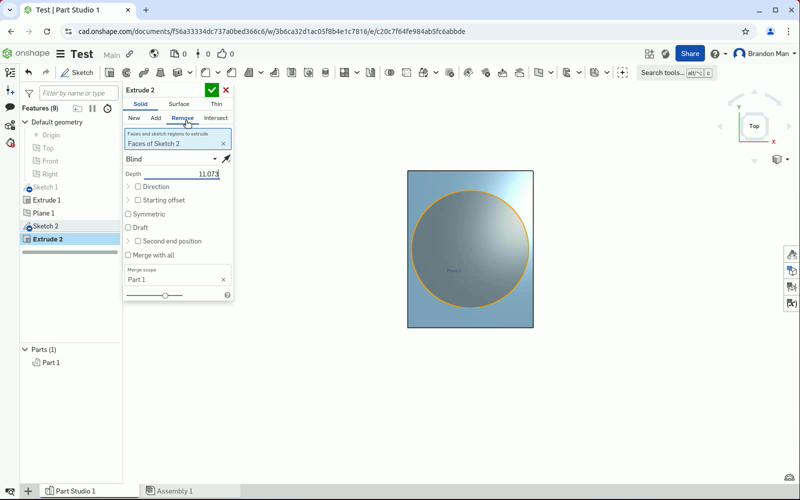
key(tab, 6)
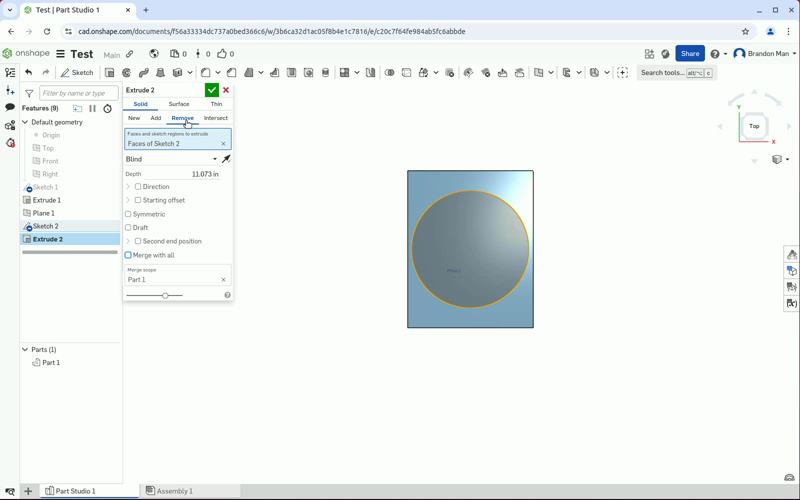
key(space)
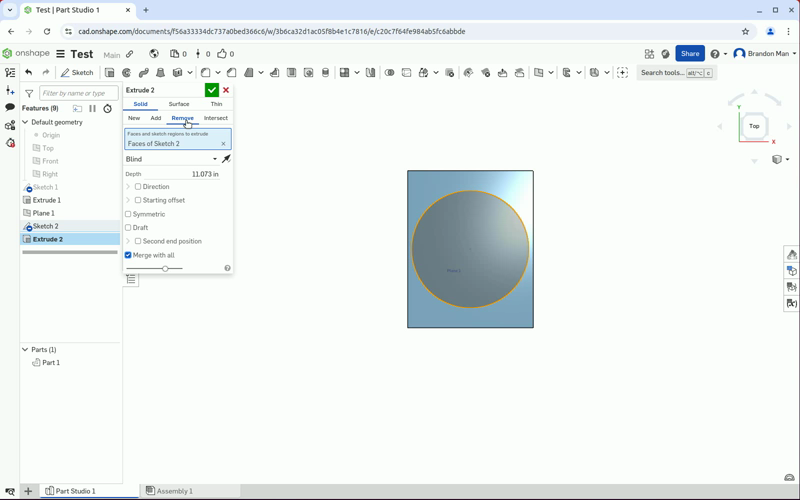
key(enter)
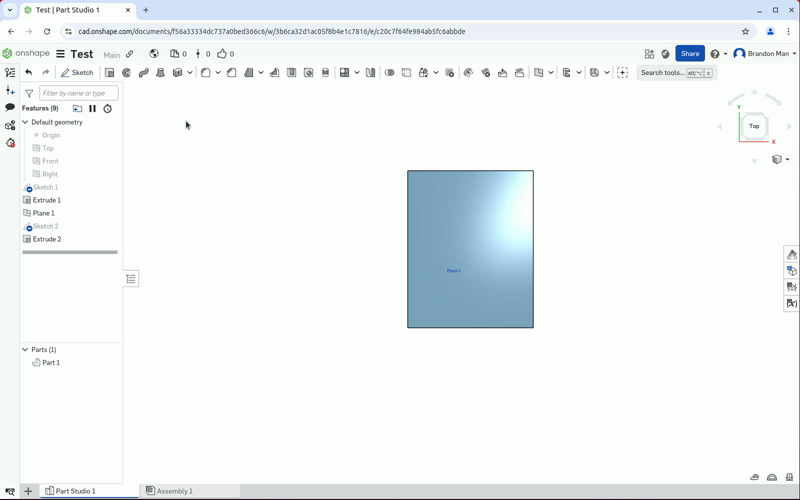
key(shift+h)
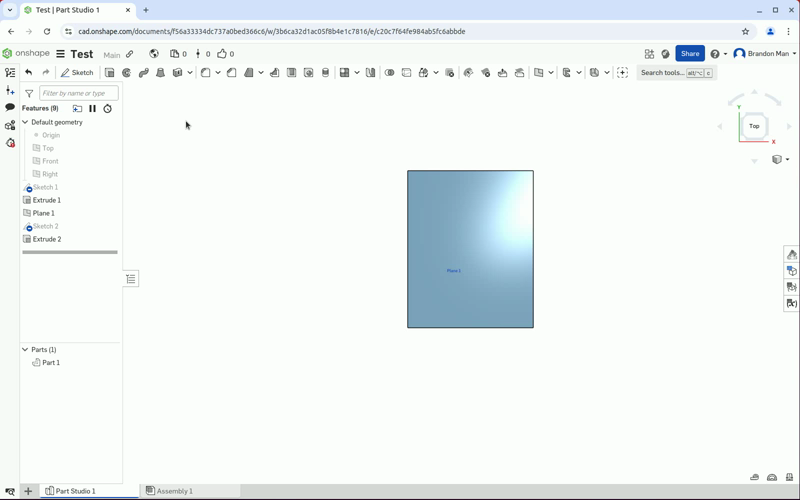
key(shift+h)
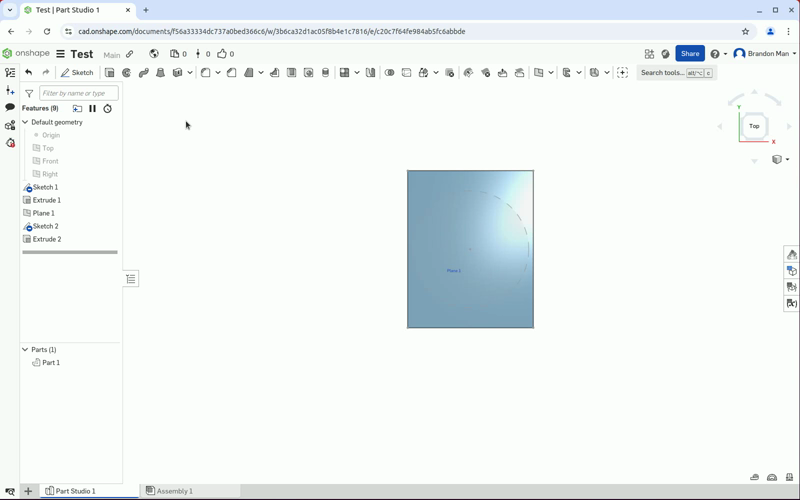
key(shift+7)
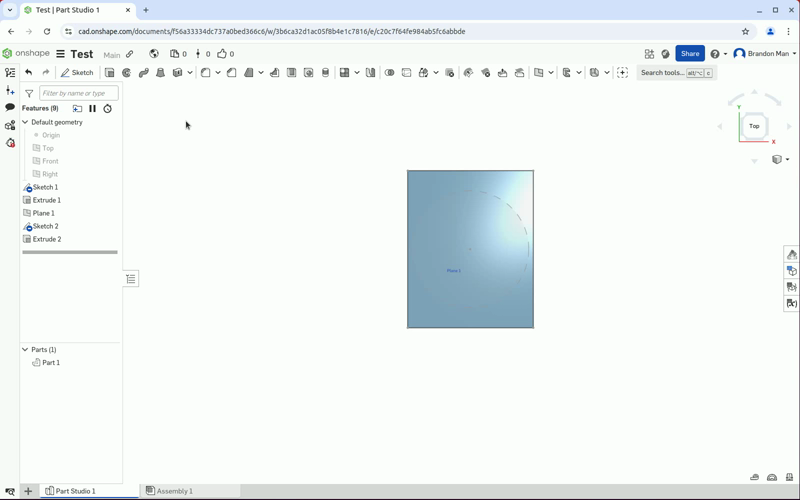
key(up, 3)
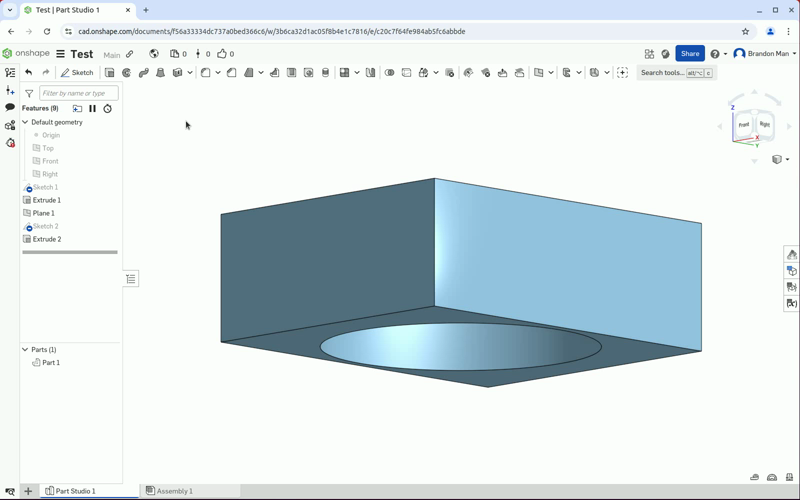
key(left, 3)
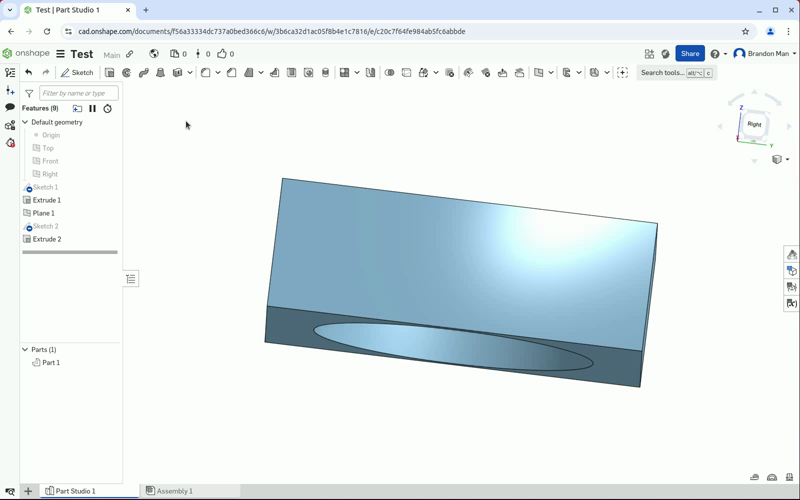
key(right, 3)
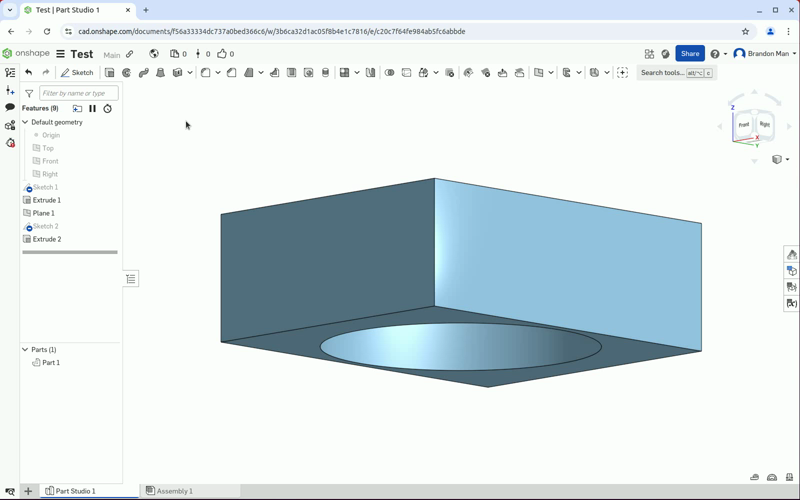
key(down, 3)
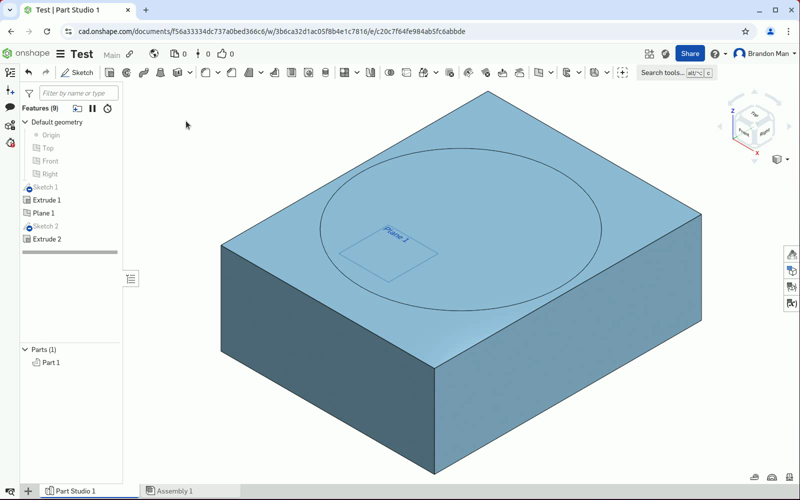
mouse_move(73, 189)
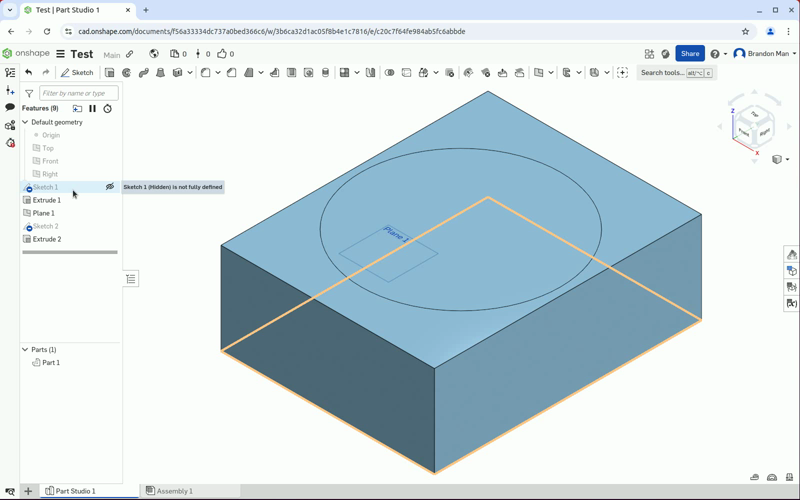
click(73, 189)